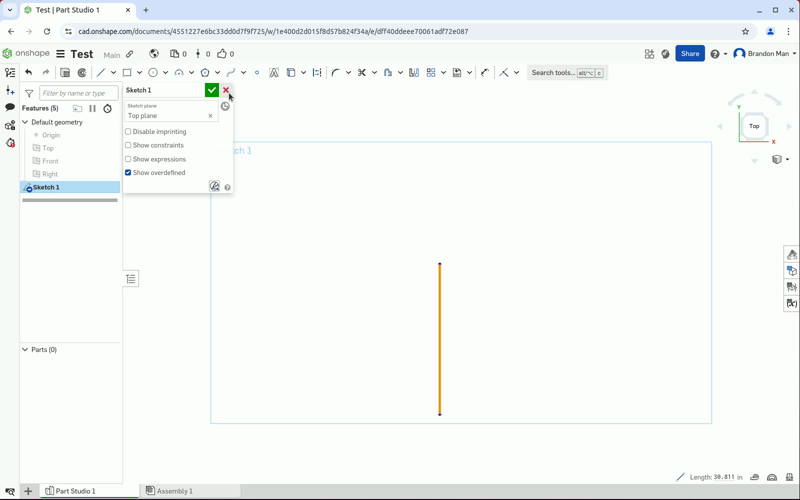
key(shift+h)
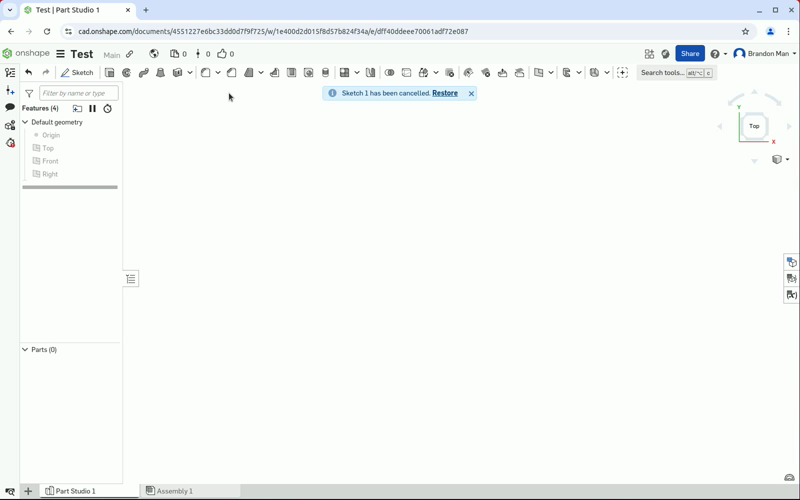
mouse_move(73, 352)
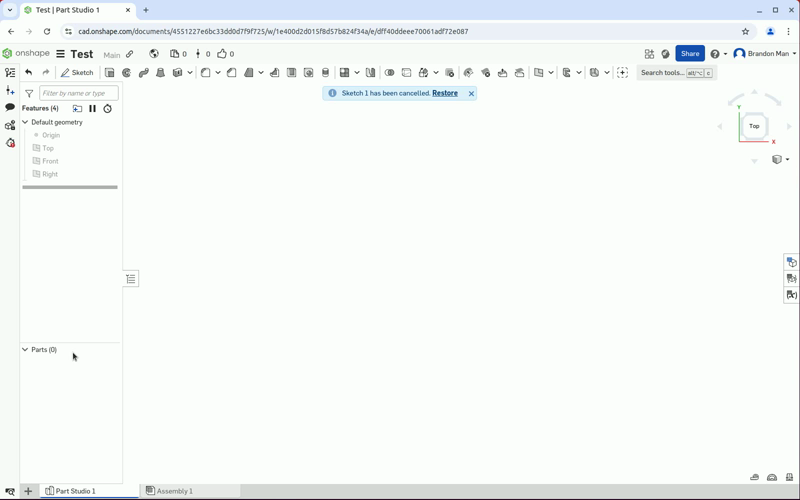
key(y)
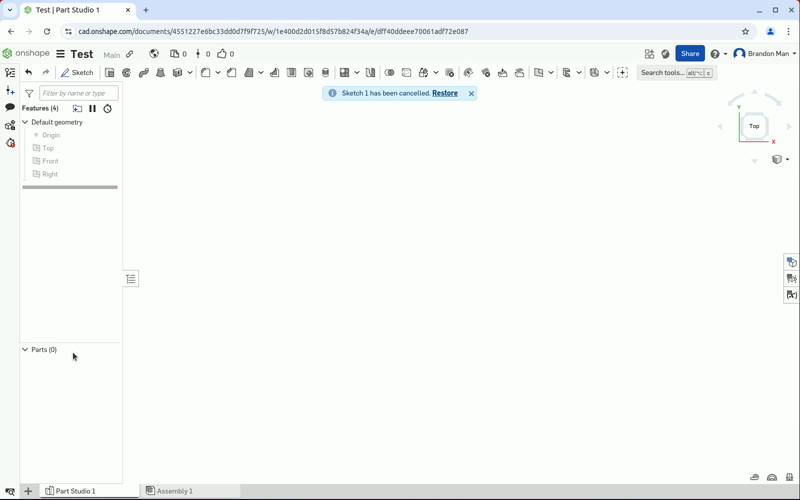
key(shift+p)
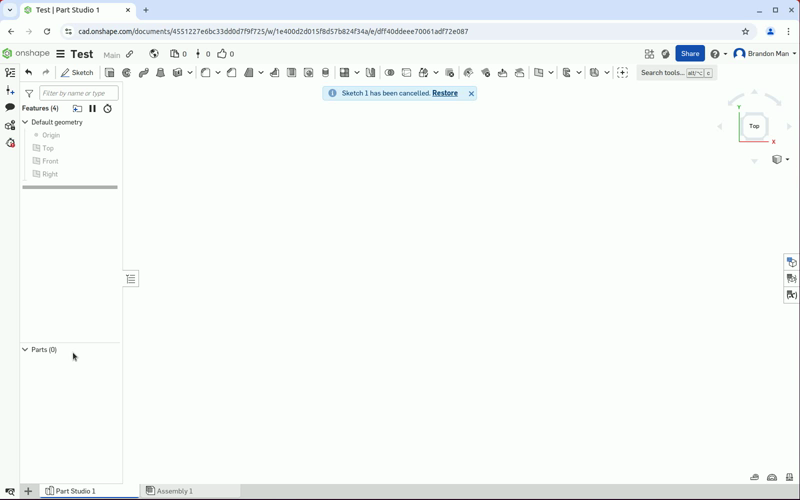
key(space)
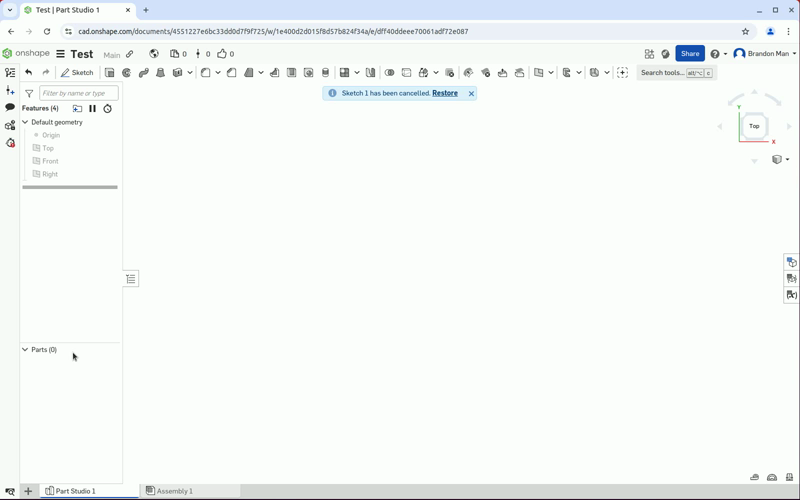
key_down(shift)
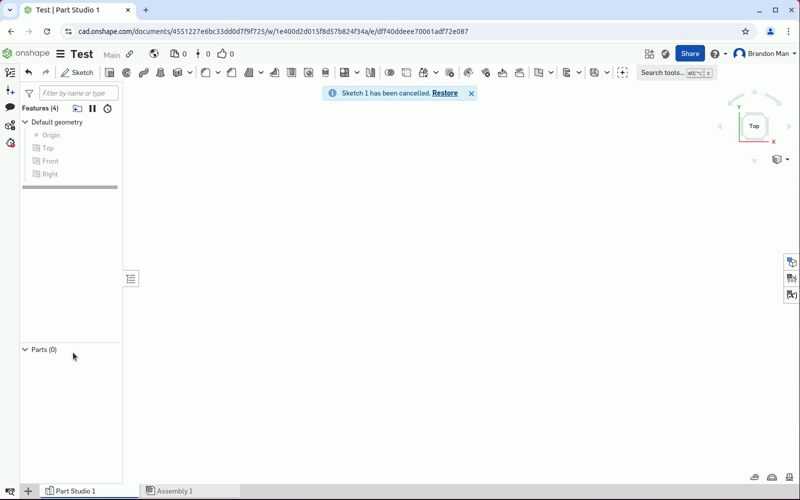
key(up)
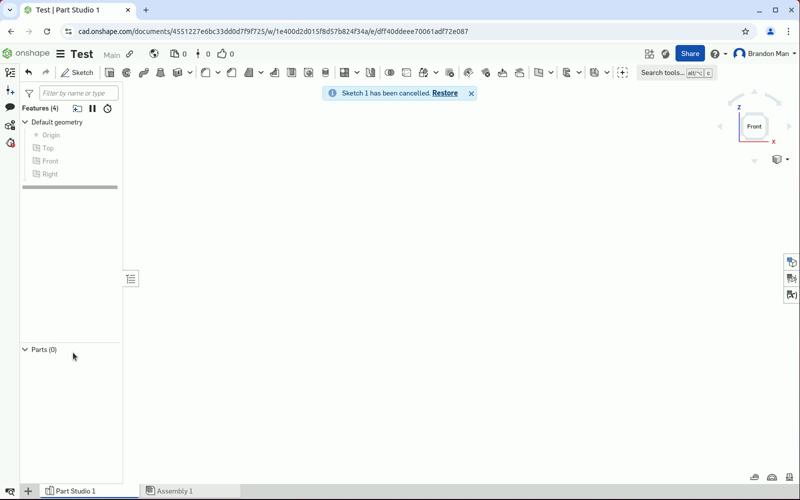
key_up(shift)
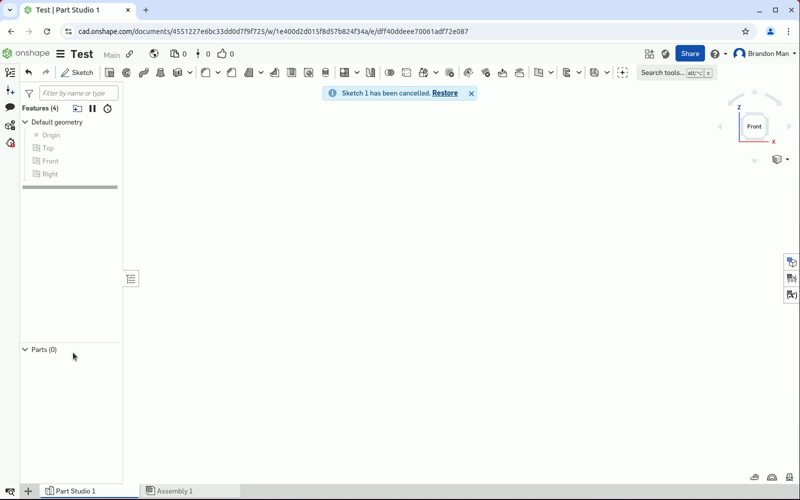
mouse_move(73, 352)
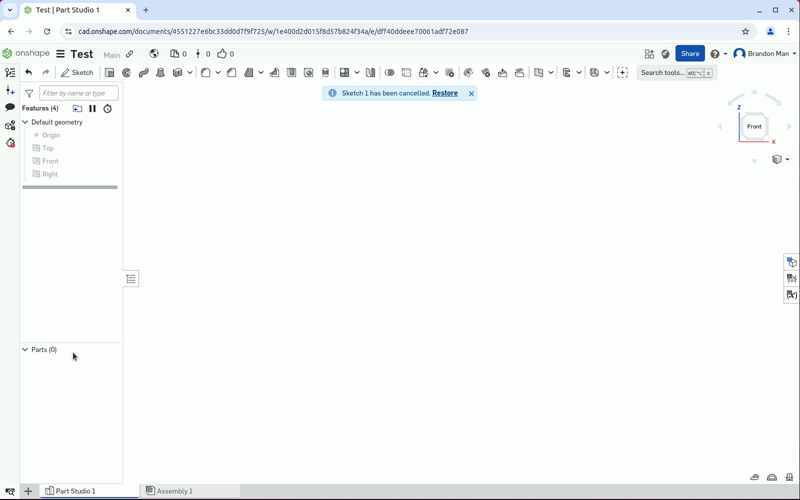
key(shift+y)
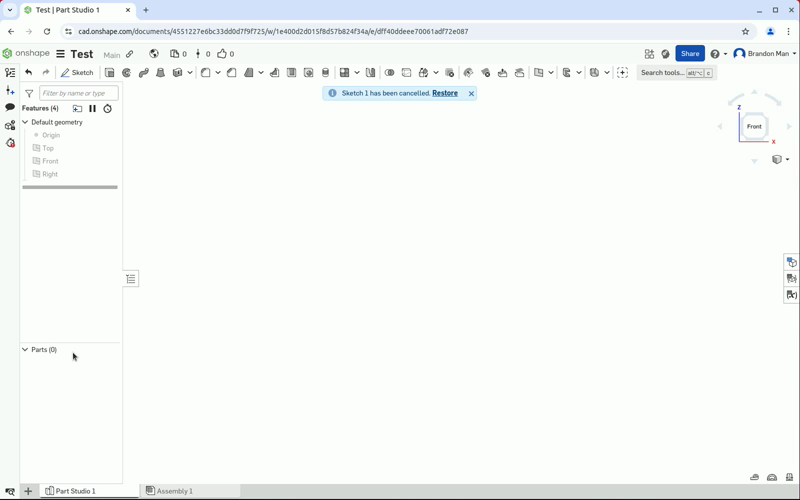
key(shift+s)
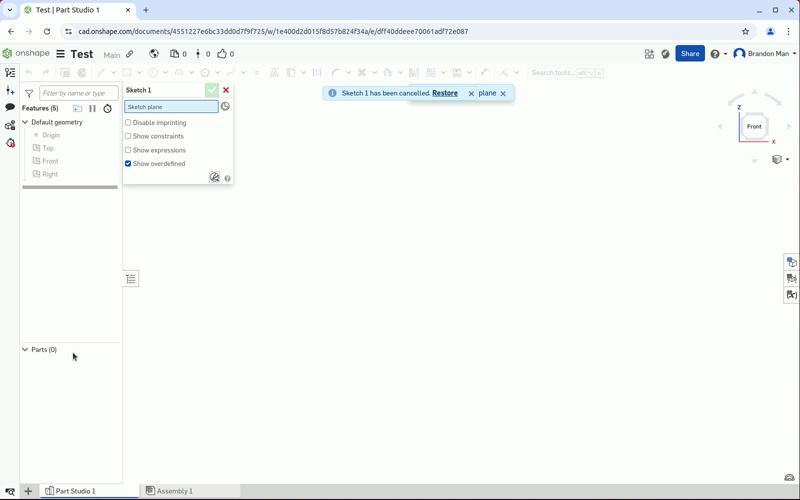
mouse_move(73, 163)
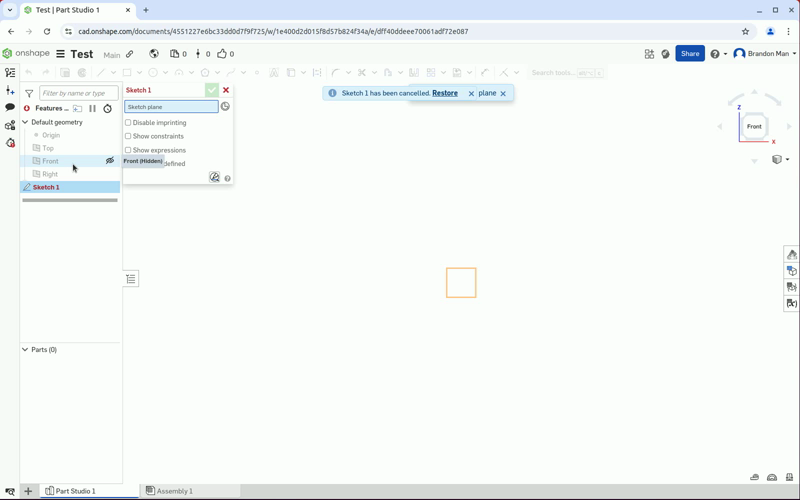
click(73, 163)
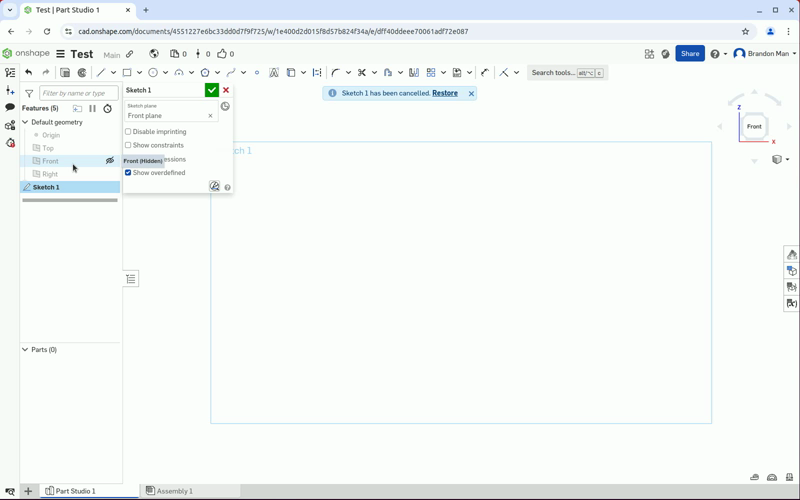
mouse_move(73, 352)
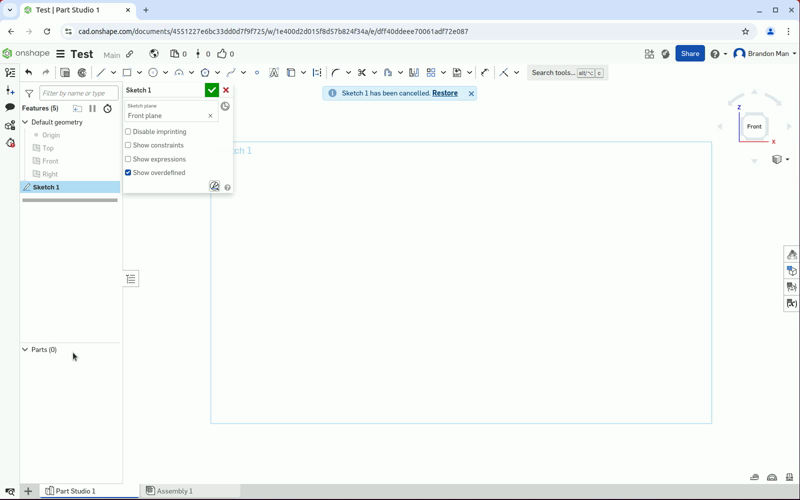
key(y)
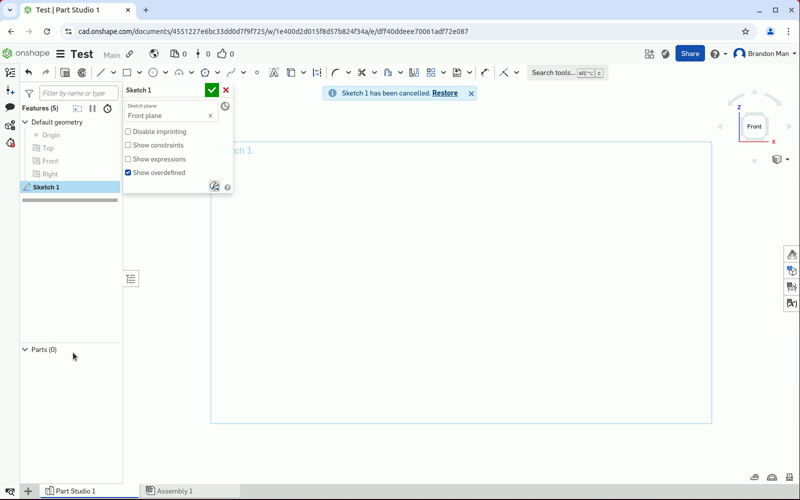
key(l)
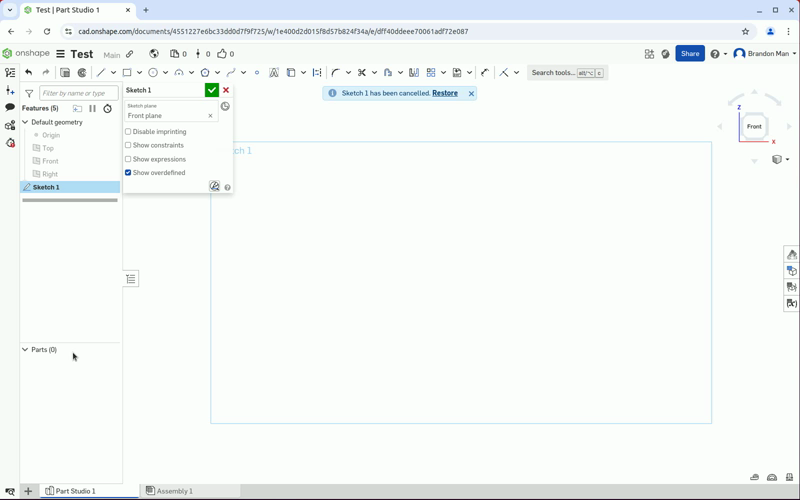
key_down(shift)
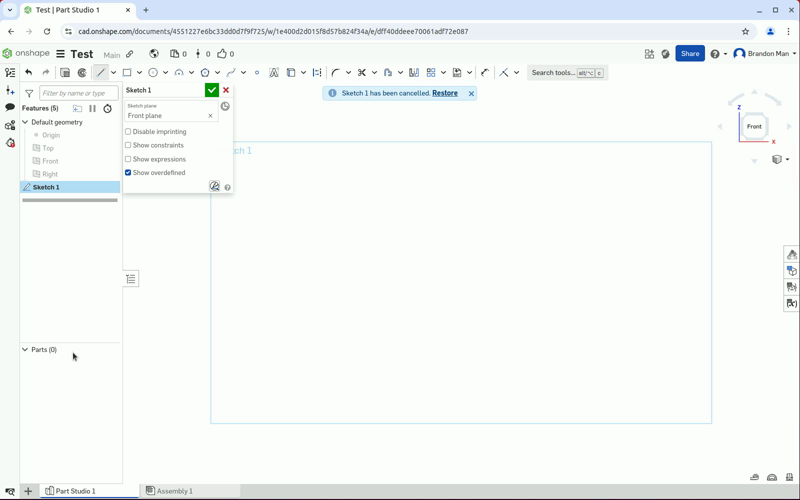
mouse_move(444, 282)
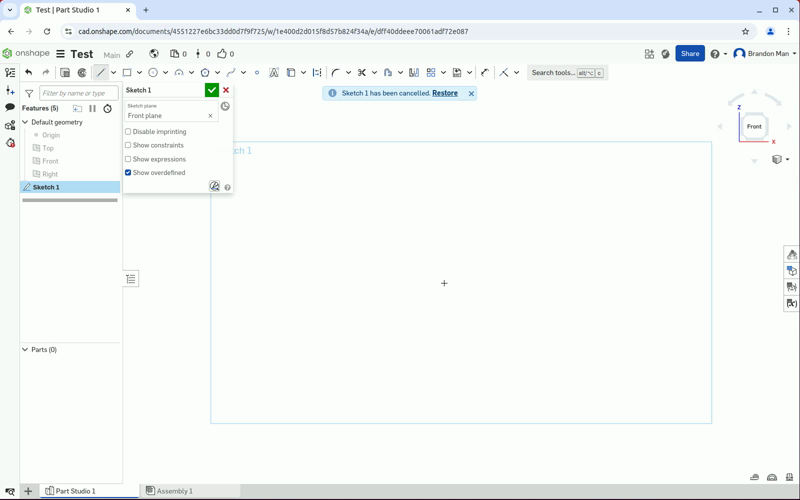
click(444, 282)
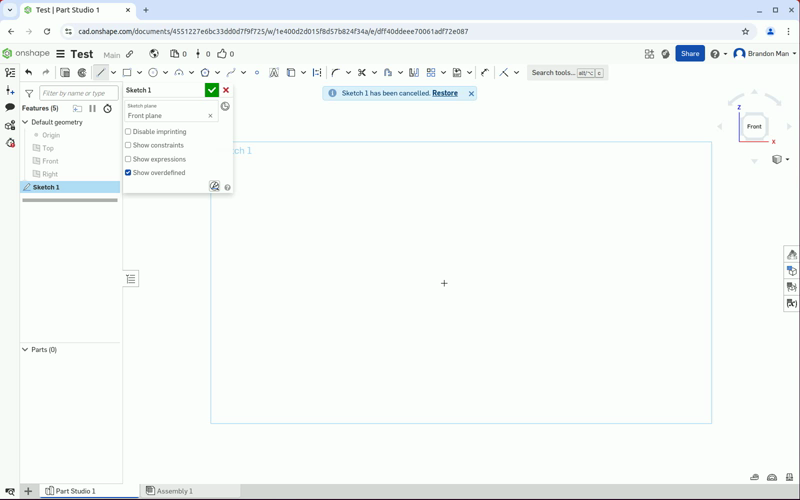
key_up(shift)
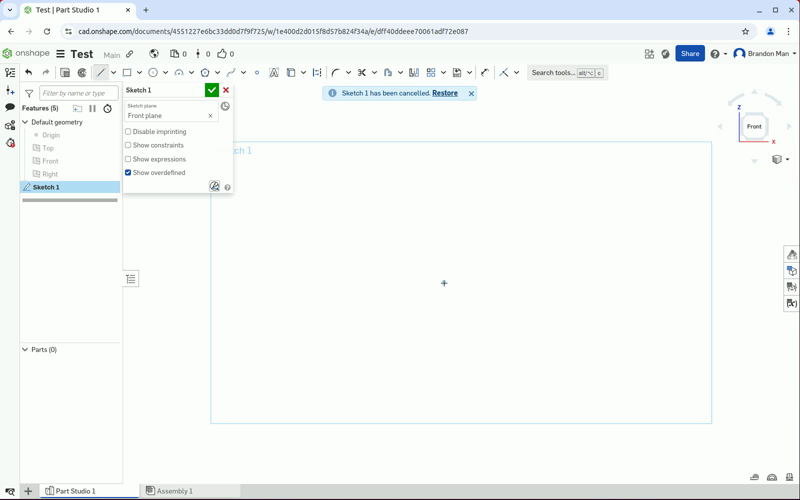
key_down(shift)
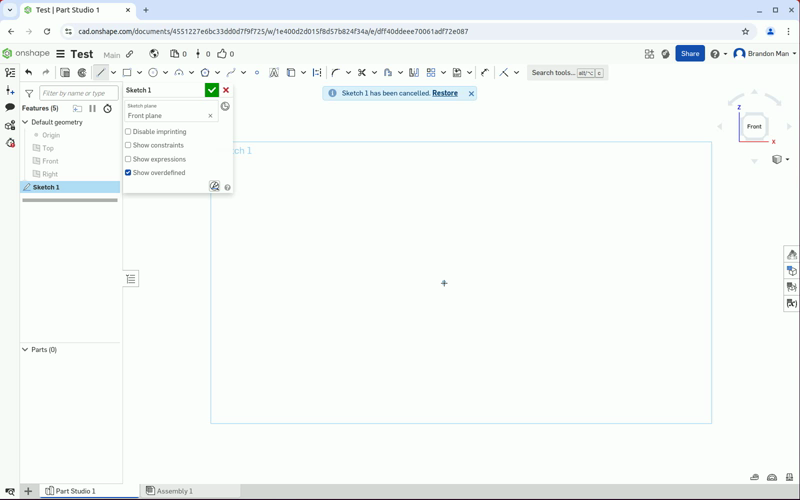
mouse_move(474, 282)
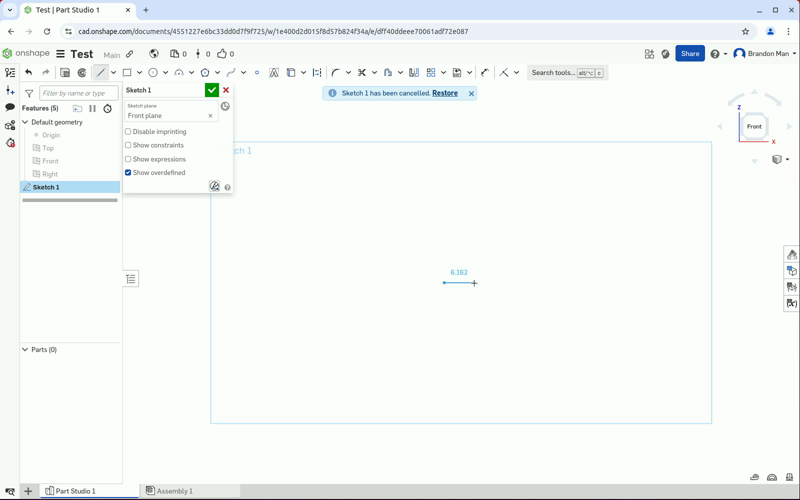
mouse_move(461, 282)
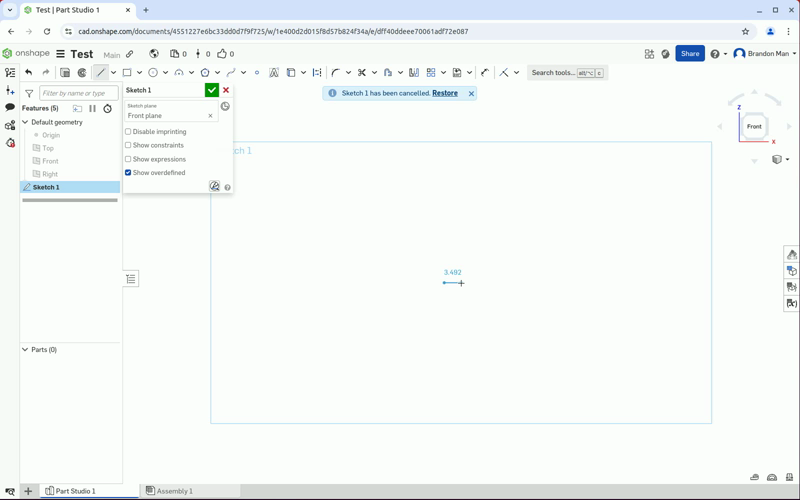
click(461, 282)
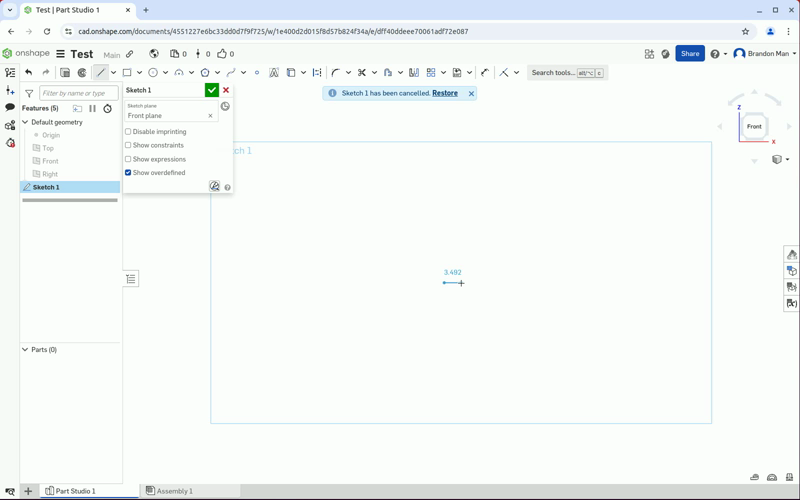
key_up(shift)
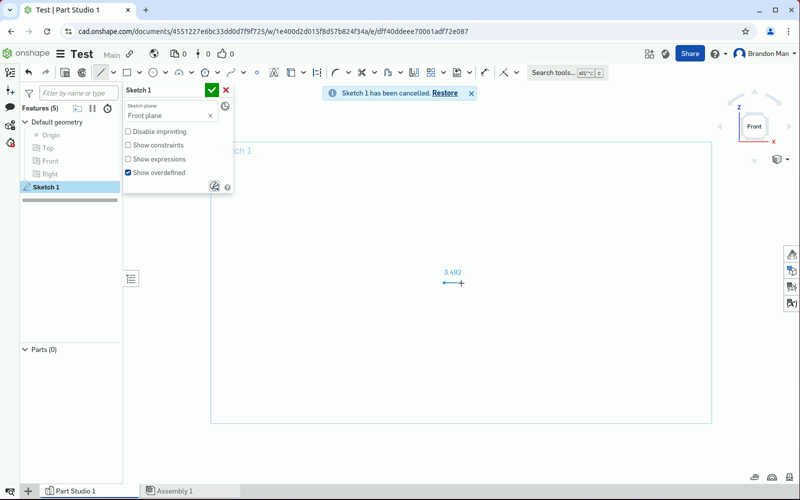
key_down(shift)
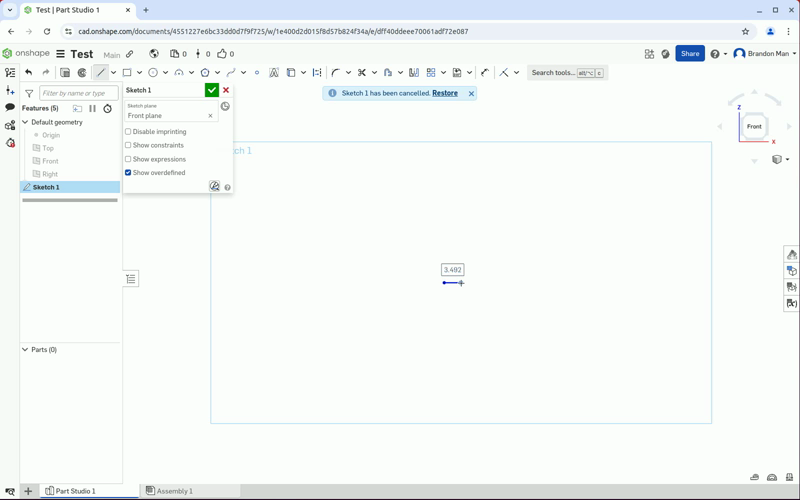
mouse_move(461, 170)
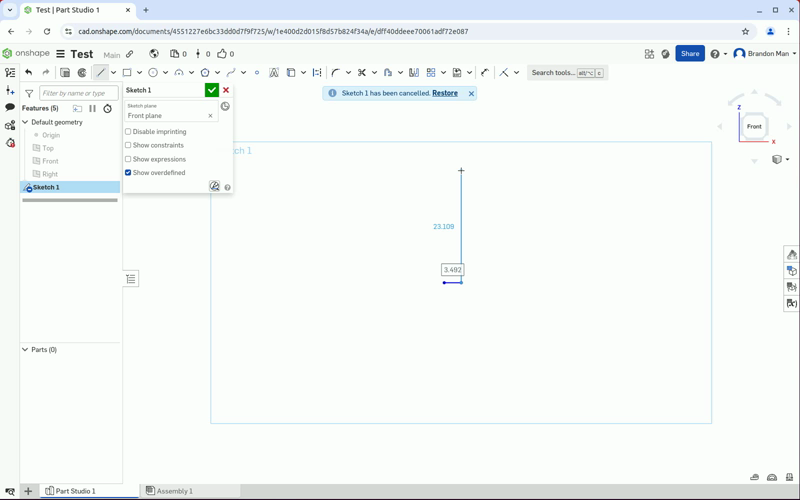
click(461, 170)
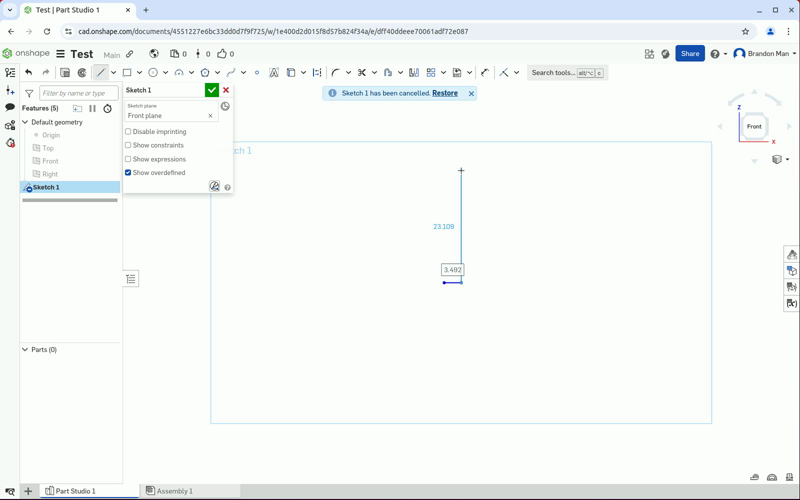
key_up(shift)
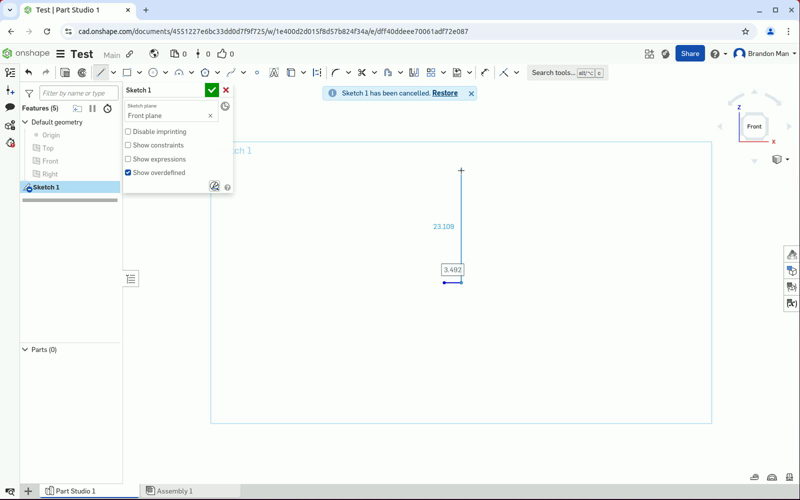
key_down(shift)
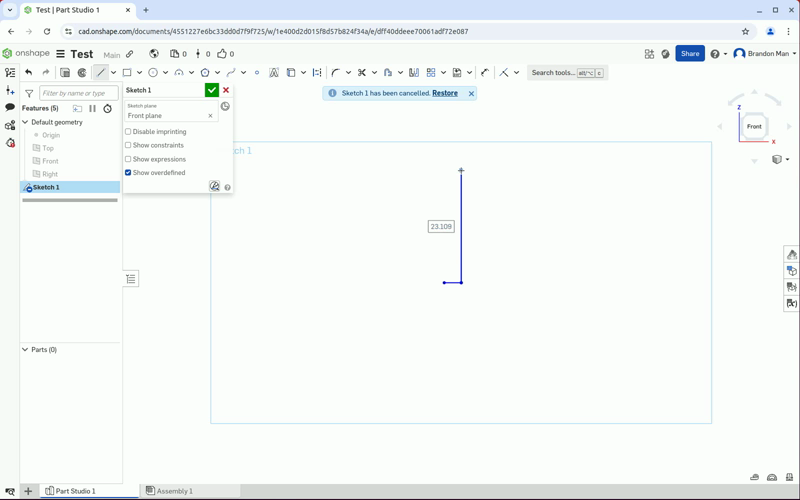
mouse_move(491, 170)
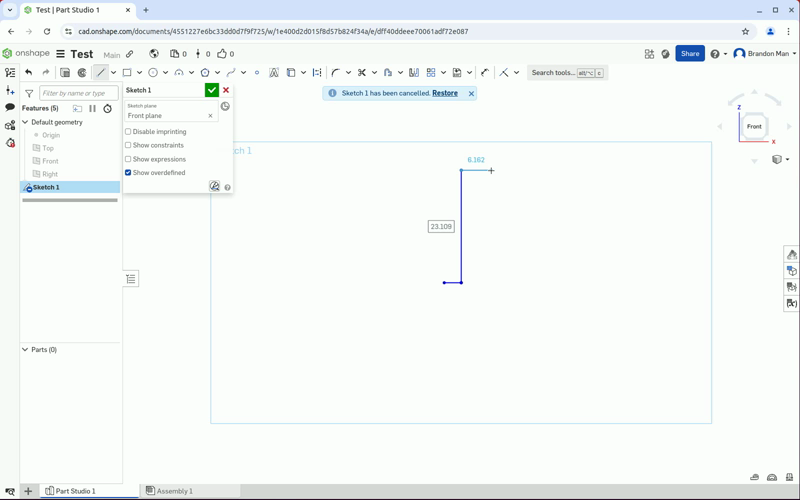
mouse_move(444, 170)
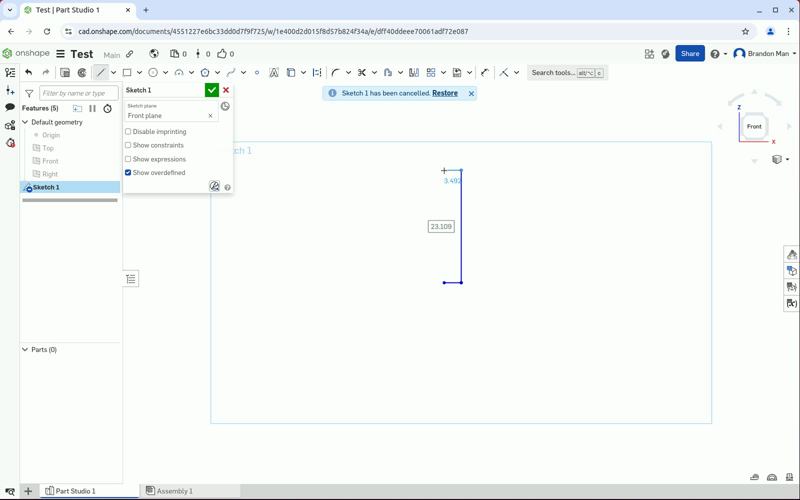
click(444, 170)
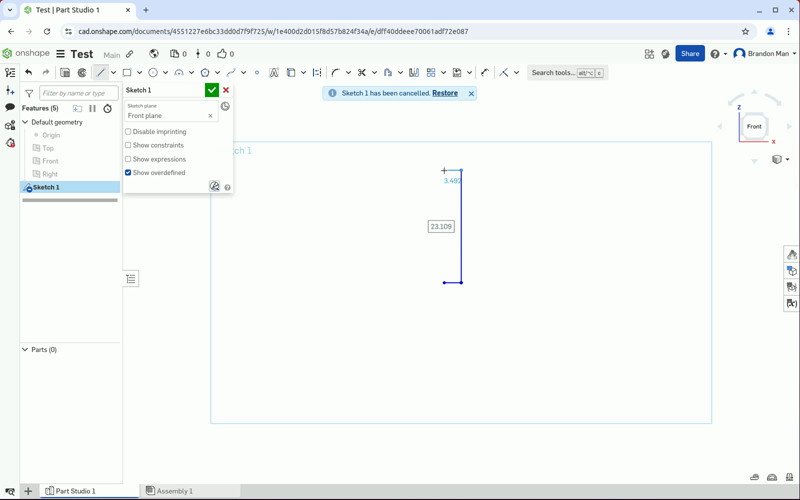
key_up(shift)
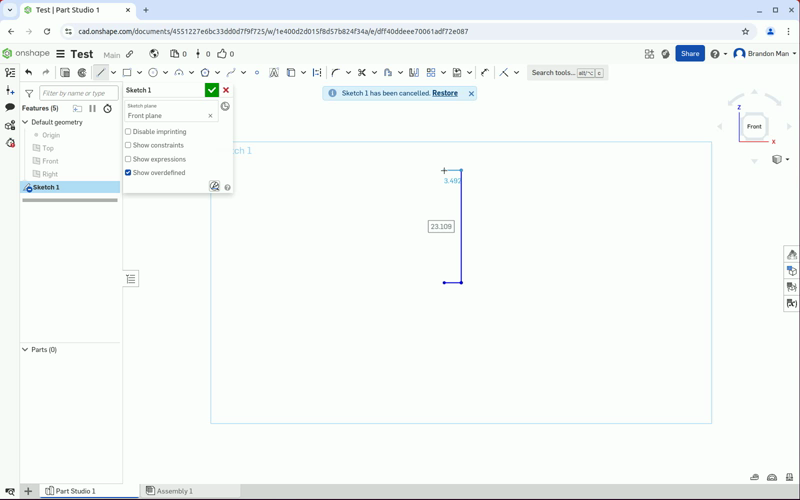
key_down(shift)
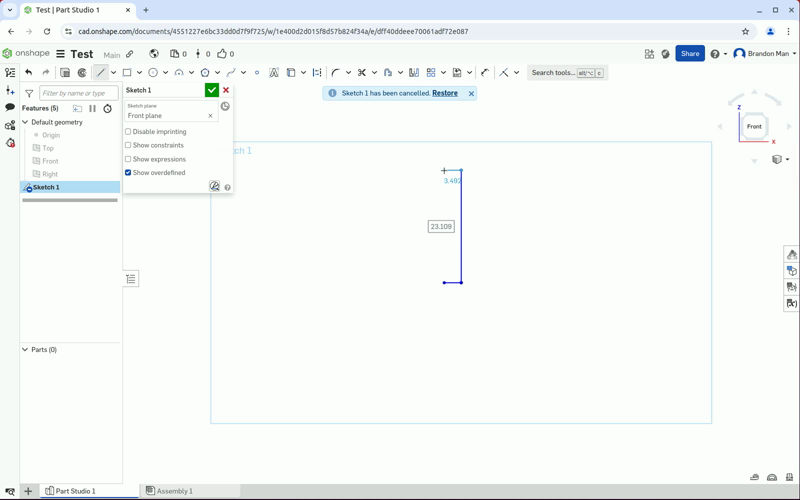
mouse_move(444, 282)
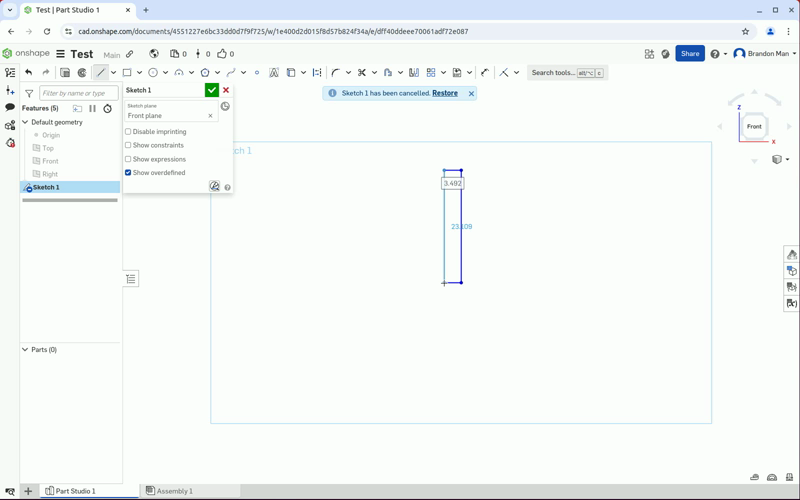
key_up(shift)
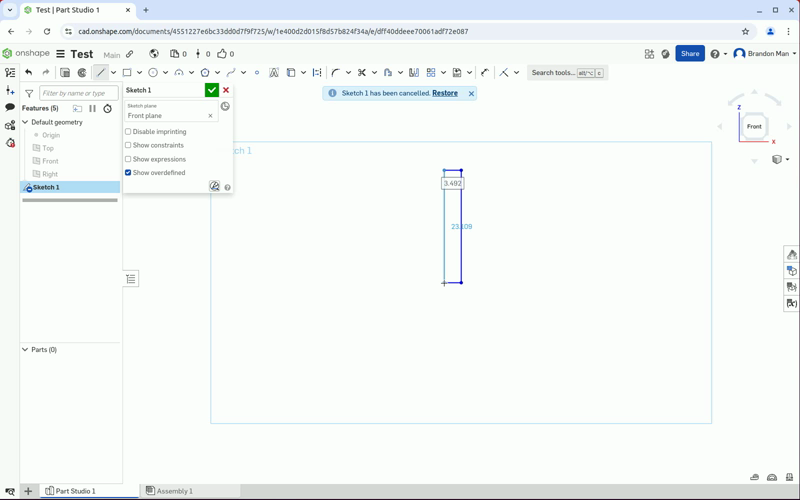
click(444, 282)
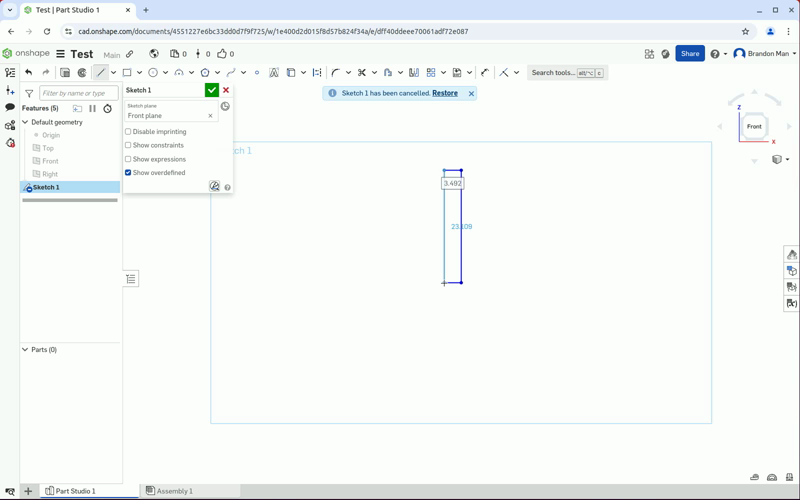
key(esc)
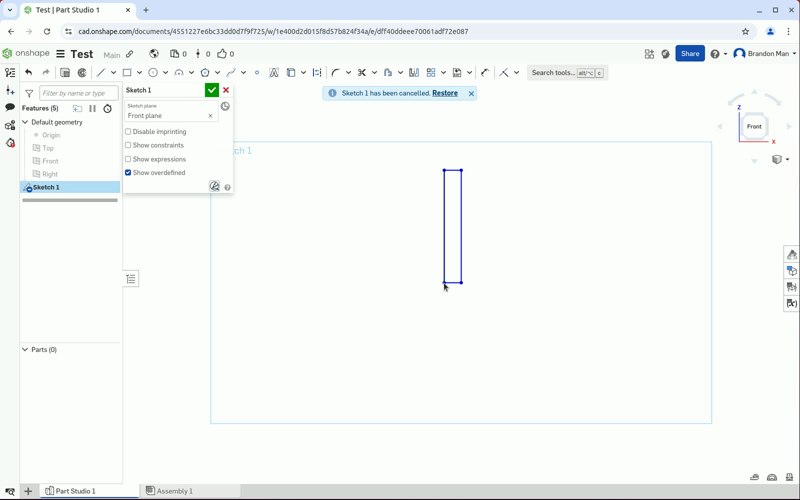
mouse_move(455, 246)
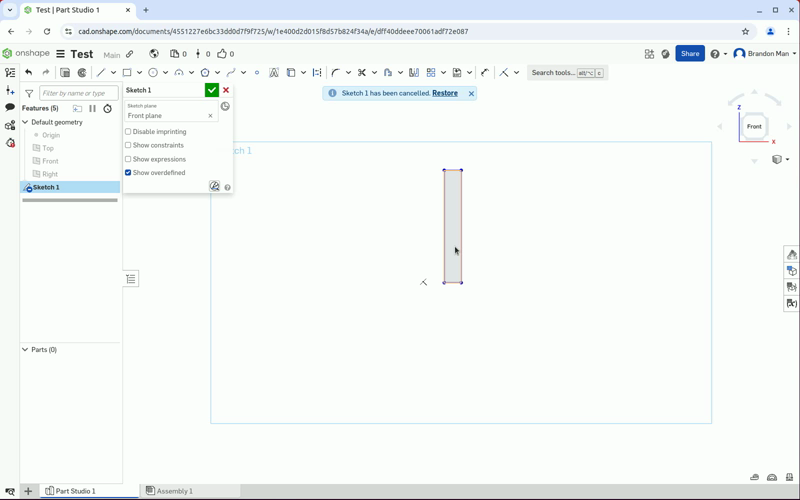
click(455, 246)
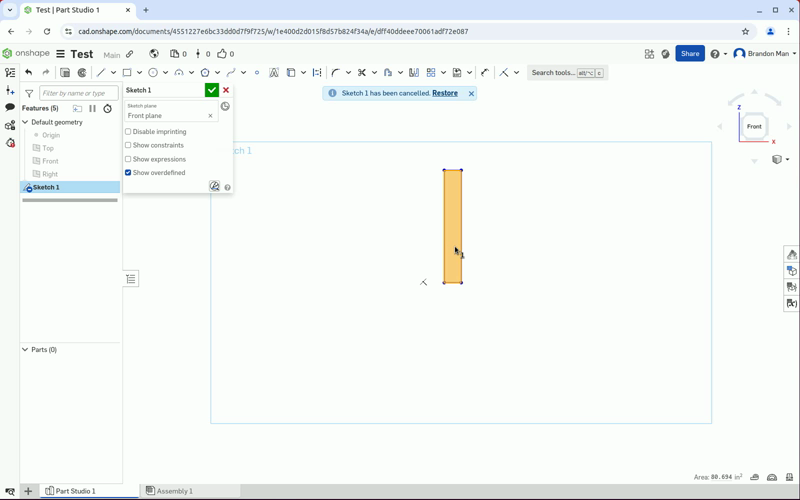
mouse_move(73, 352)
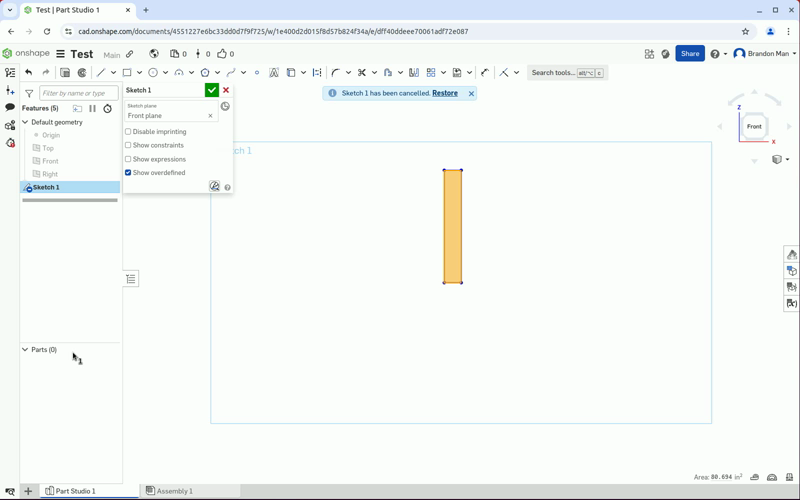
key(shift+y)
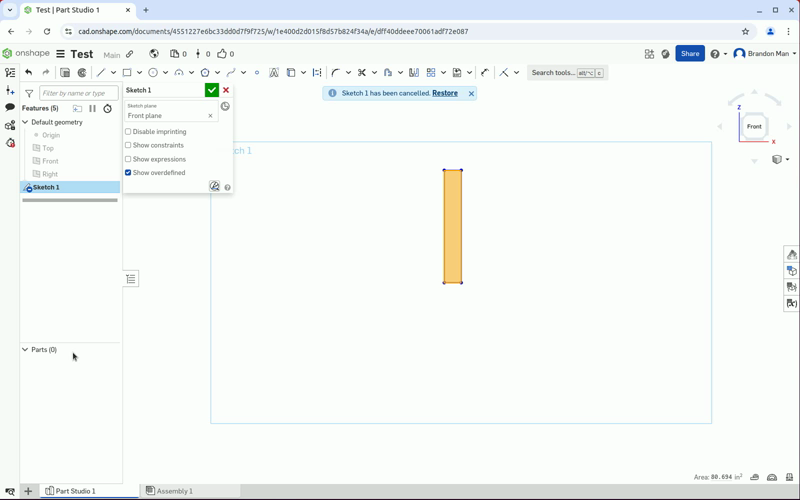
key(shift+e)
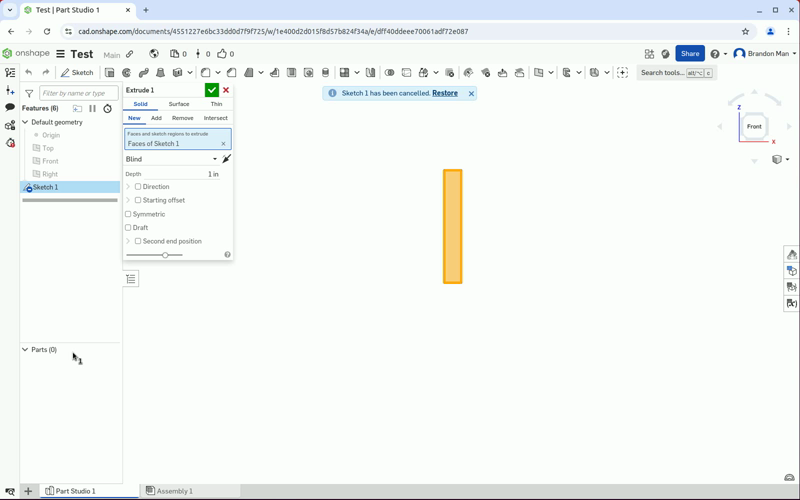
mouse_move(143, 106)
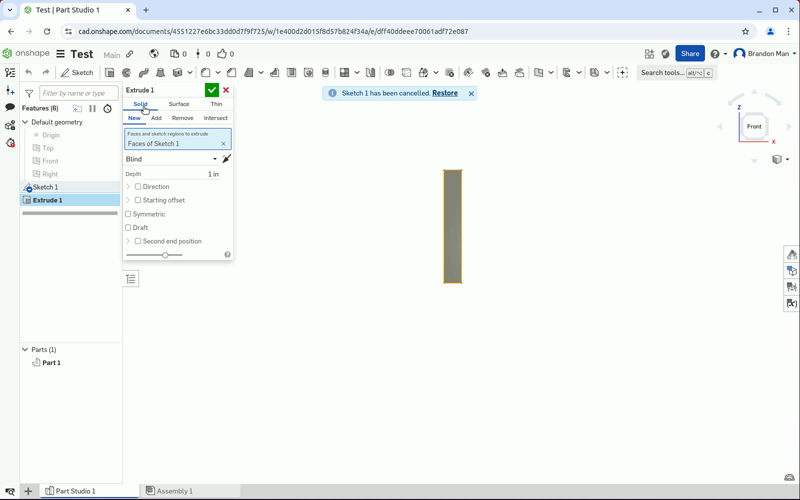
click(143, 106)
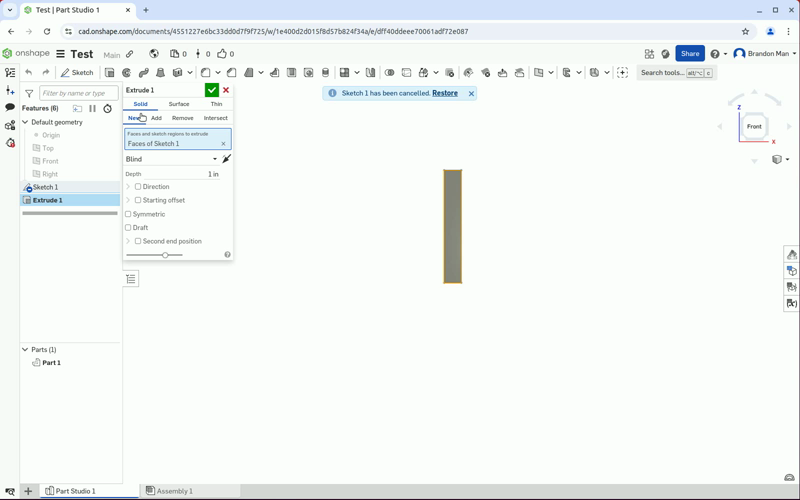
mouse_move(137, 120)
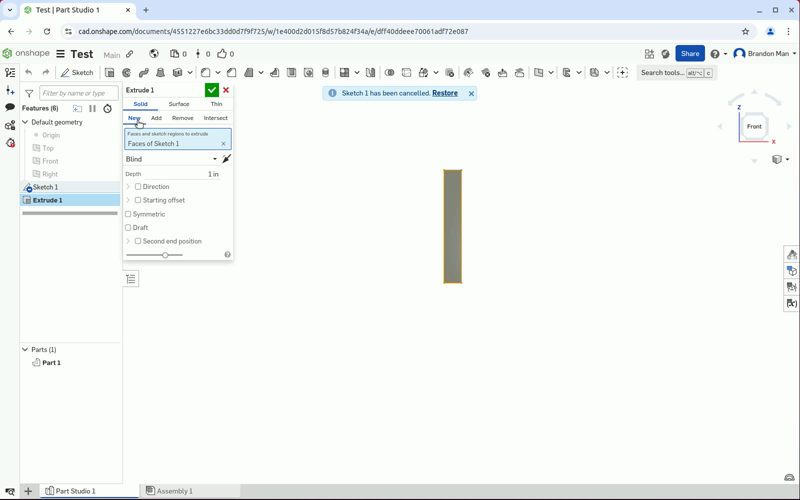
click(137, 120)
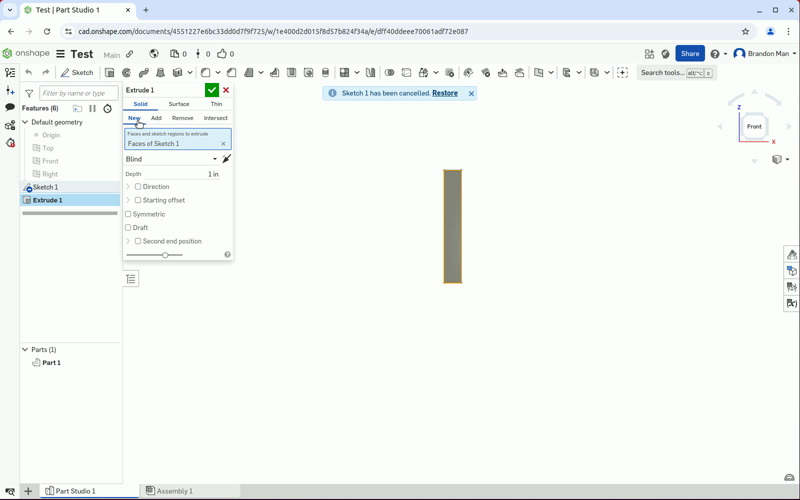
key(tab, 4)
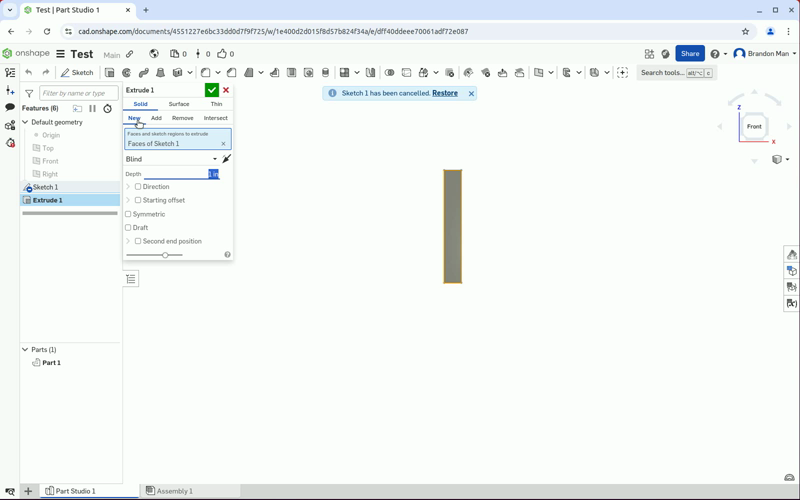
text(13.961)
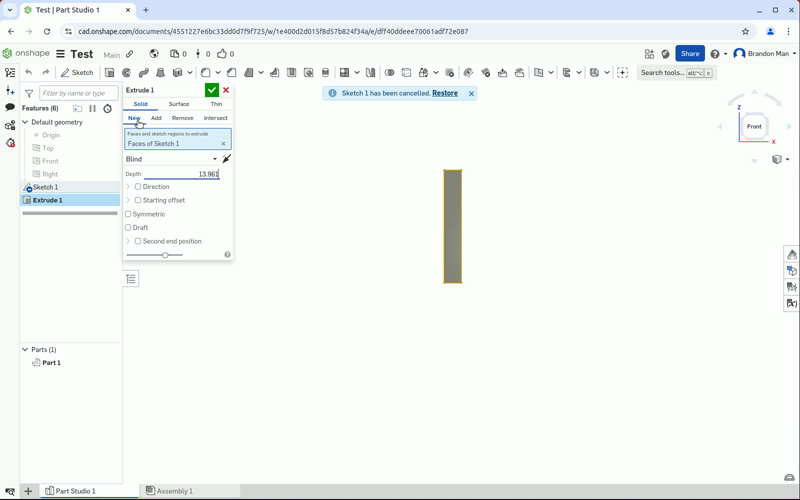
key(enter)
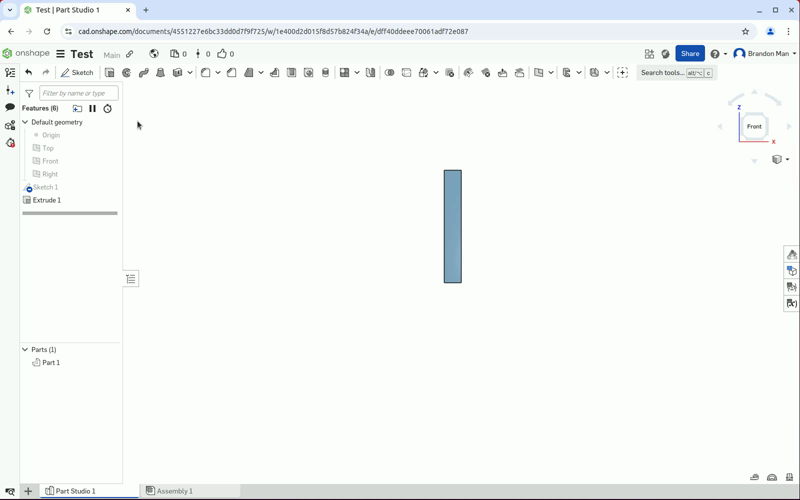
key(shift+h)
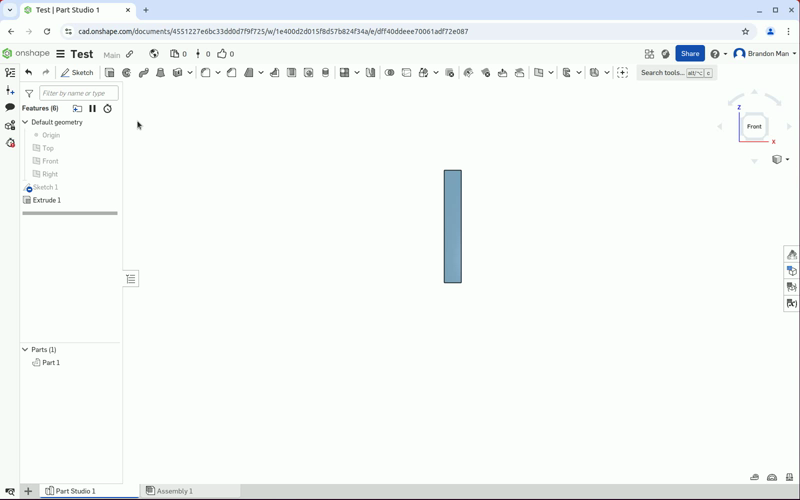
key(shift+h)
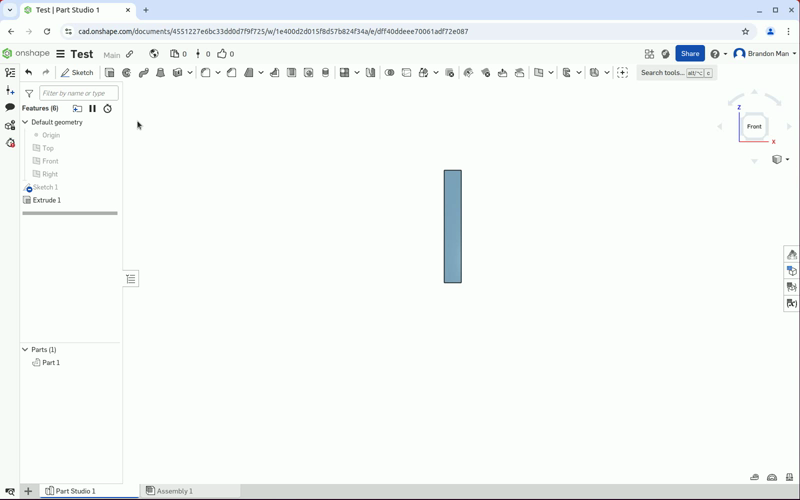
mouse_move(73, 189)
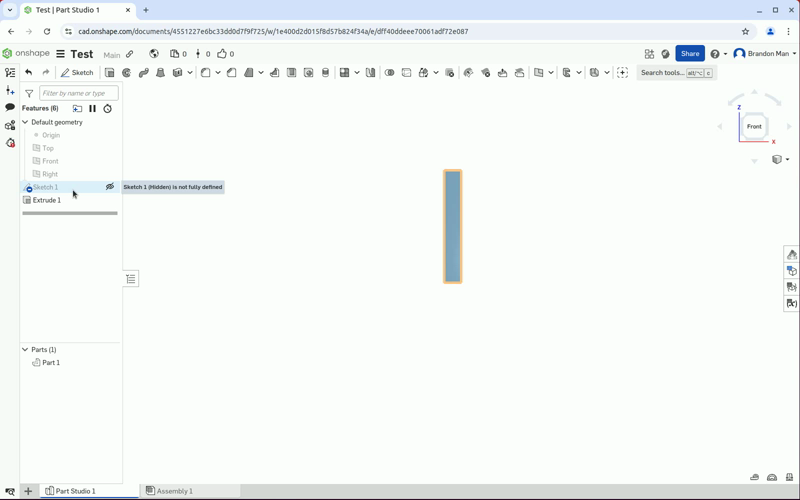
click(73, 189)
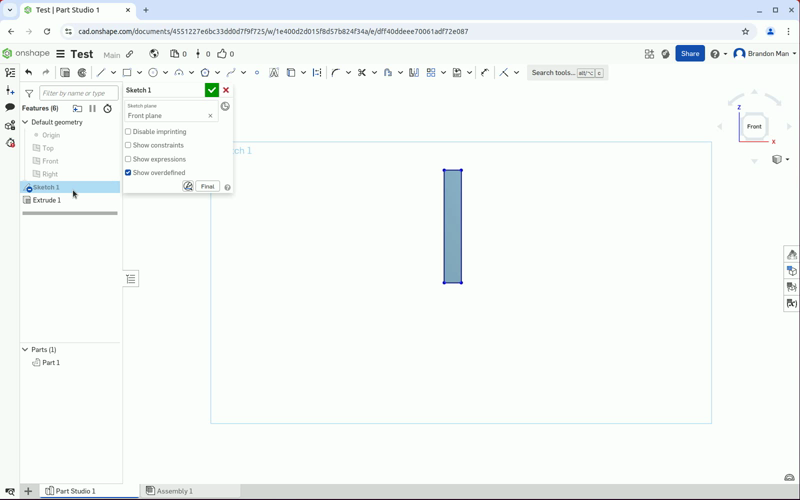
mouse_move(229, 92)
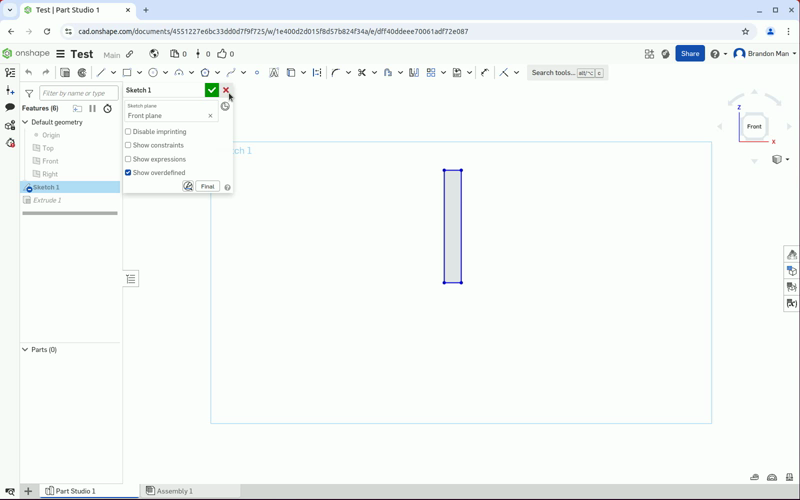
click(229, 92)
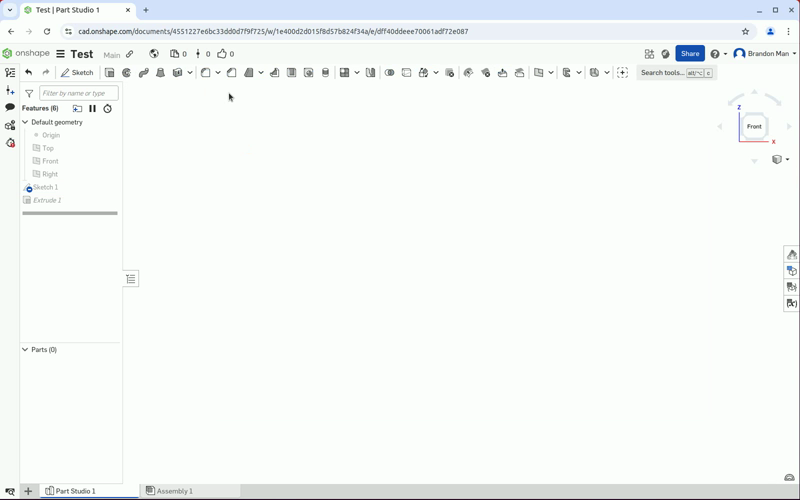
mouse_move(541, 75)
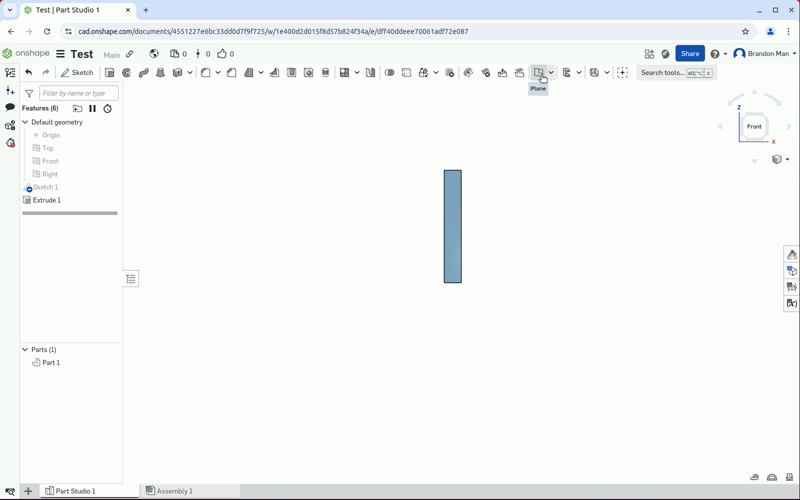
click(541, 75)
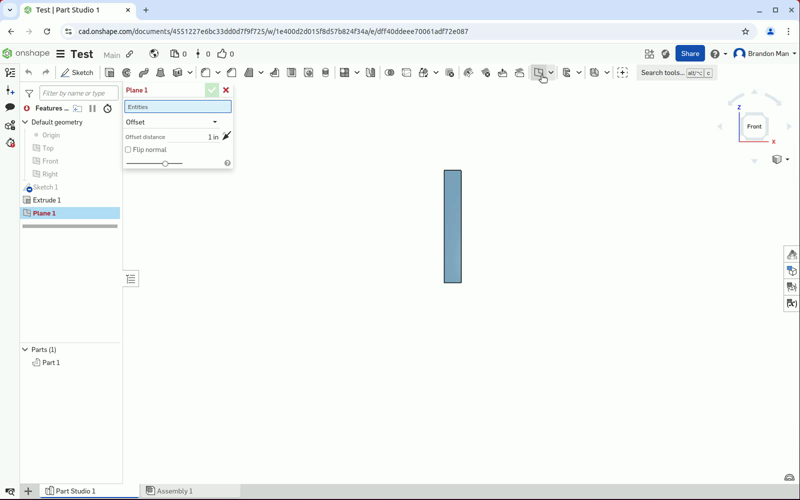
mouse_move(73, 163)
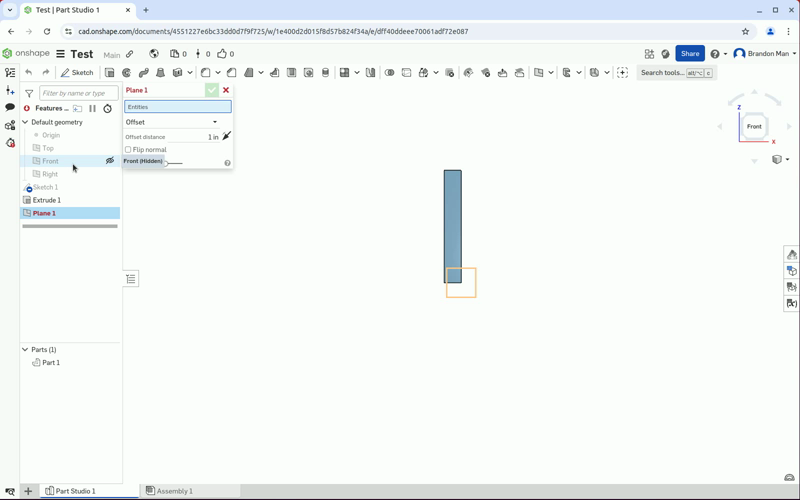
click(73, 163)
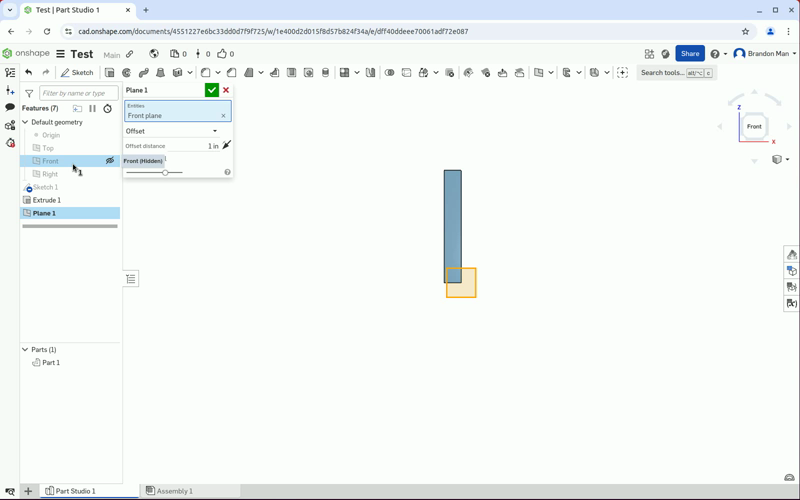
key(tab, 2)
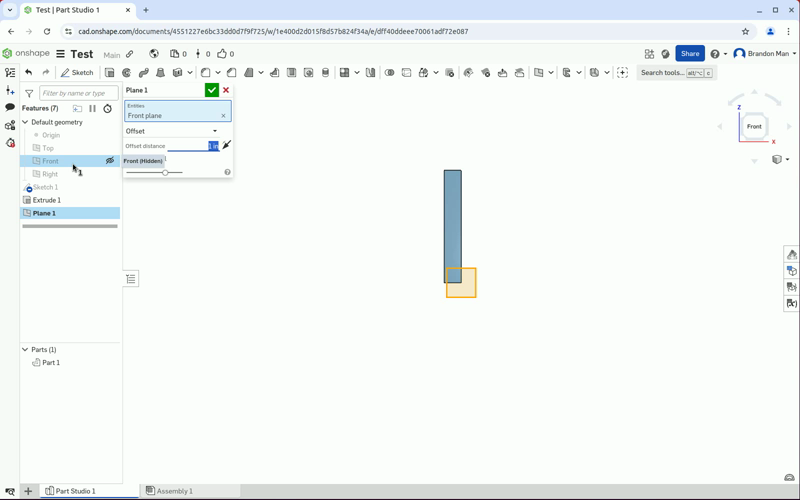
text(13.957)
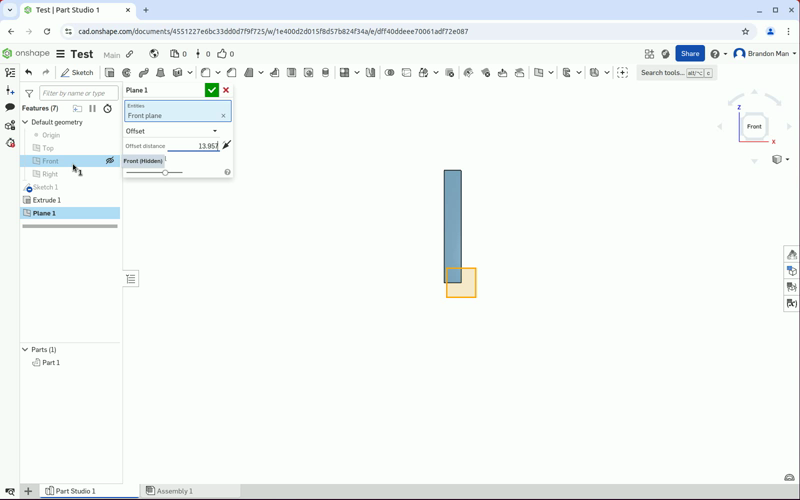
key(enter, 2)
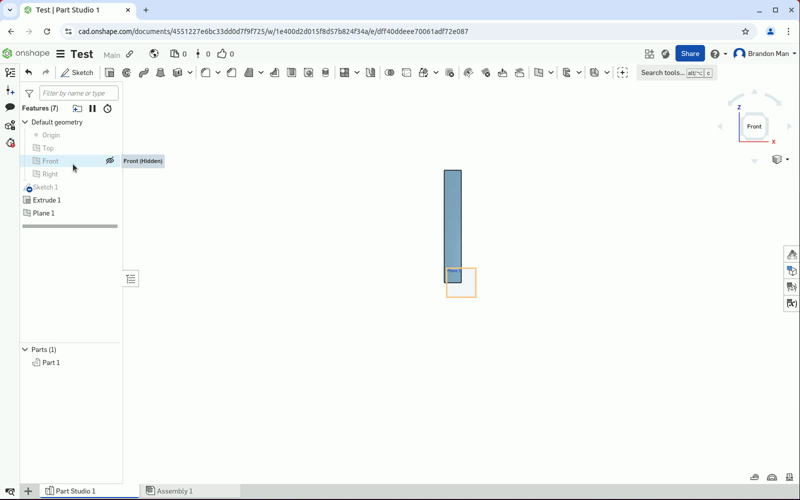
key(shift+s)
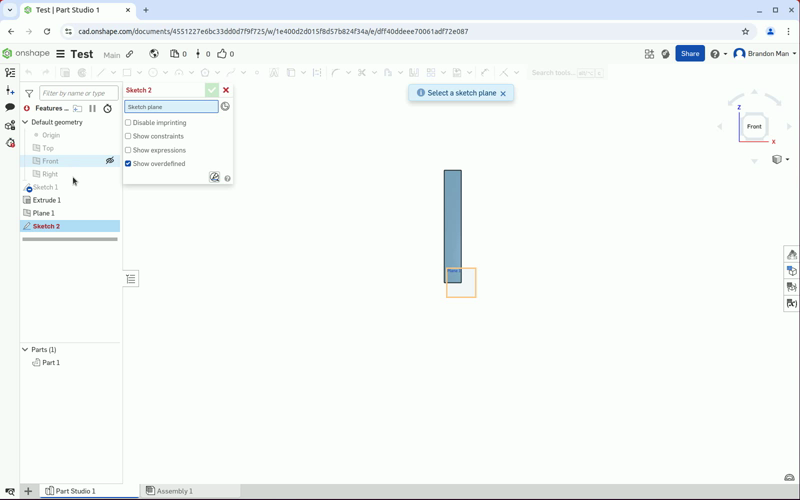
mouse_move(73, 215)
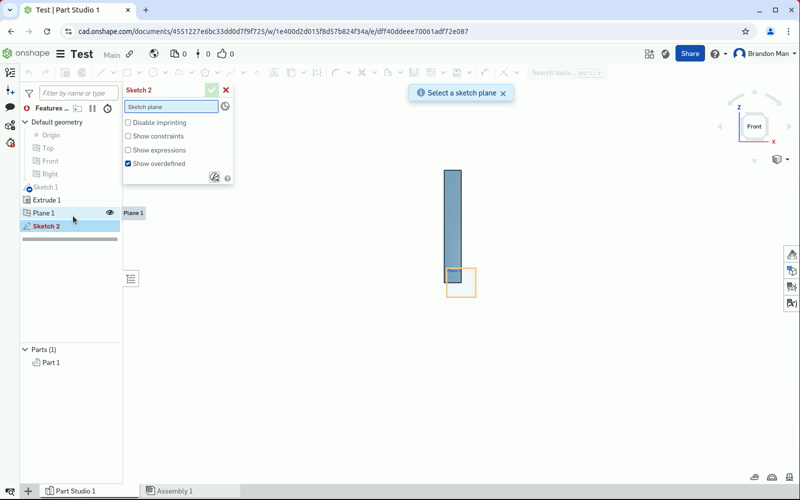
click(73, 215)
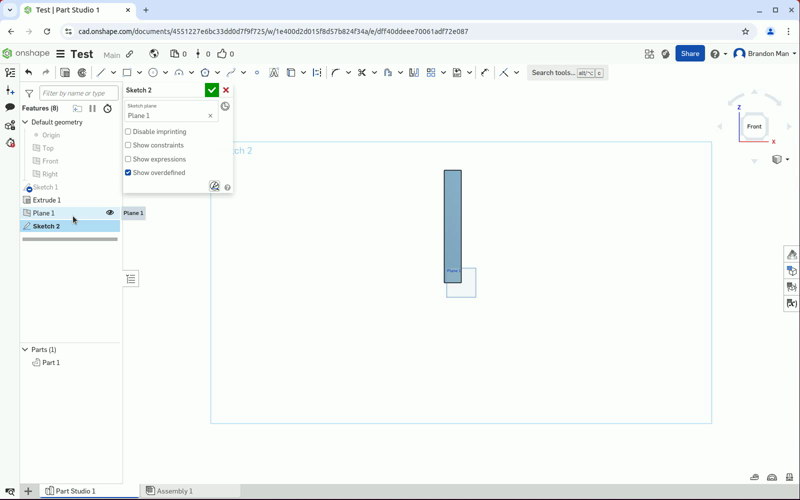
mouse_move(73, 352)
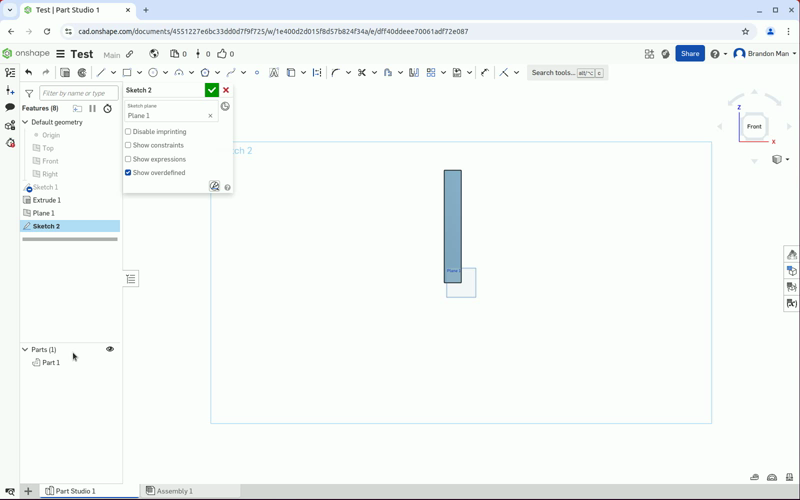
key(y)
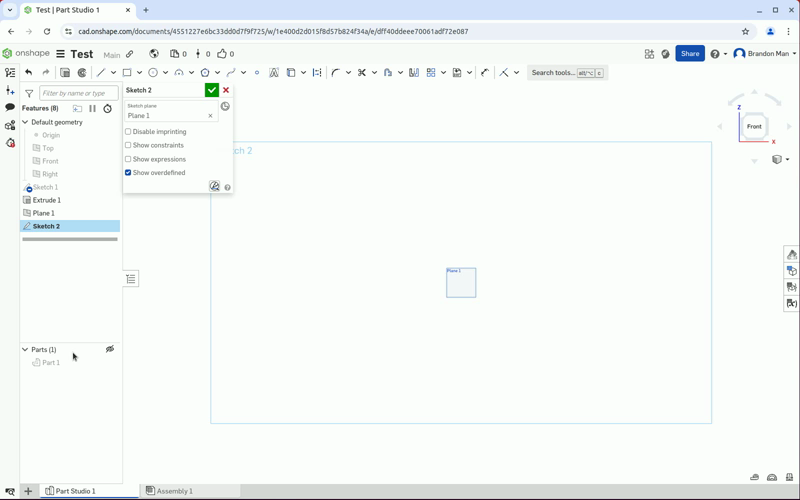
key(l)
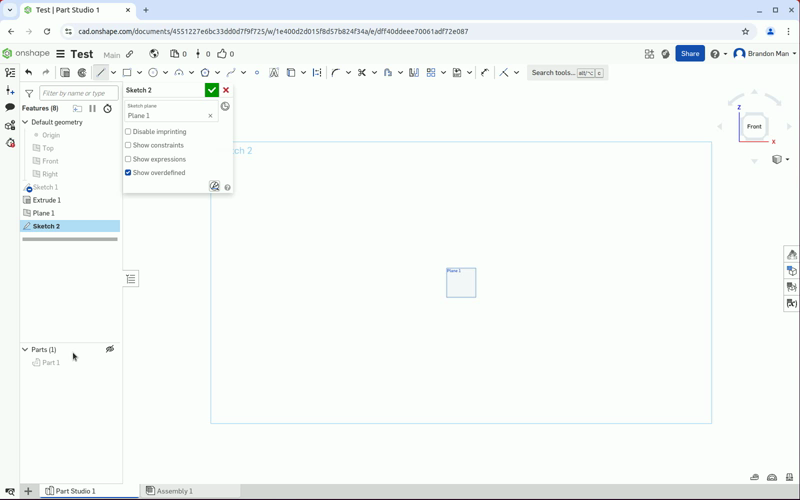
key_down(shift)
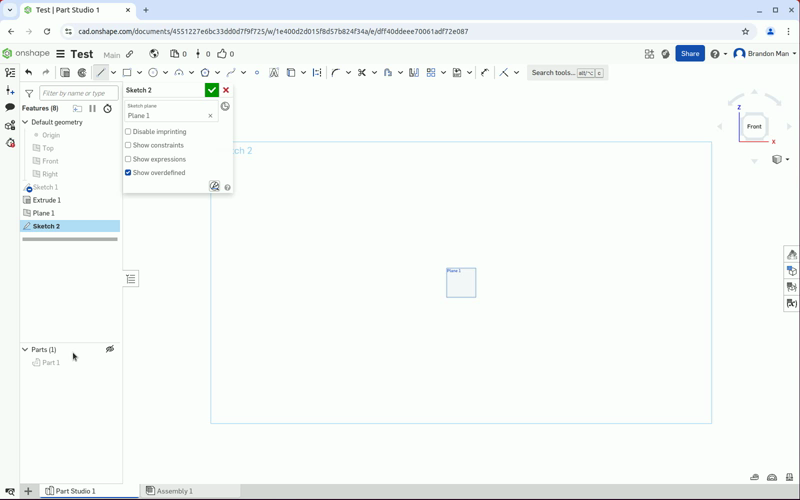
mouse_move(444, 210)
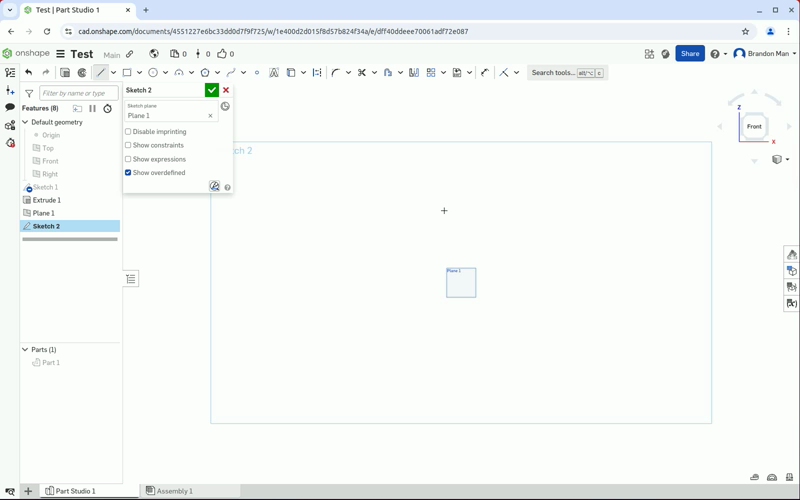
click(444, 210)
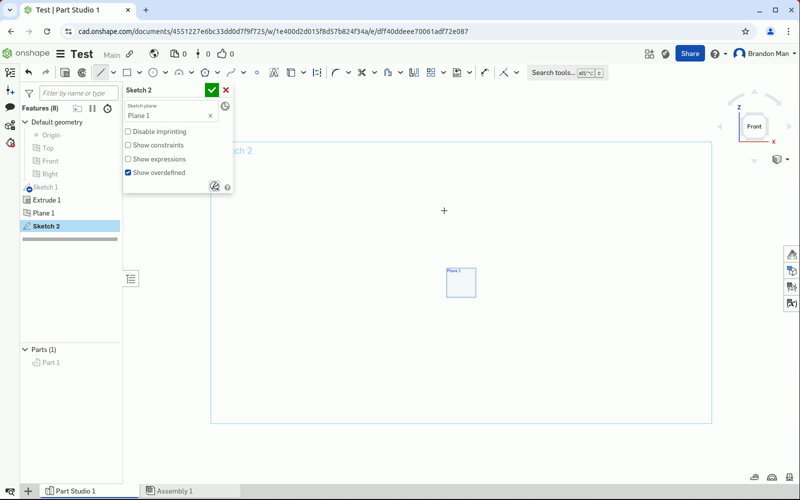
key_up(shift)
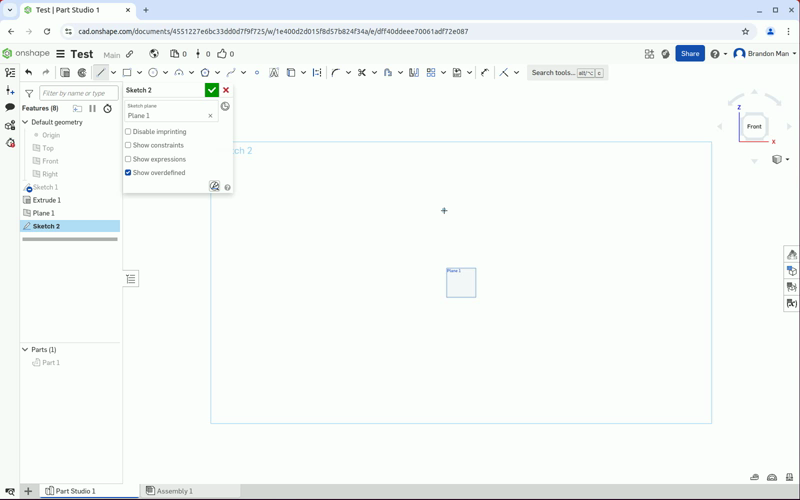
key_down(shift)
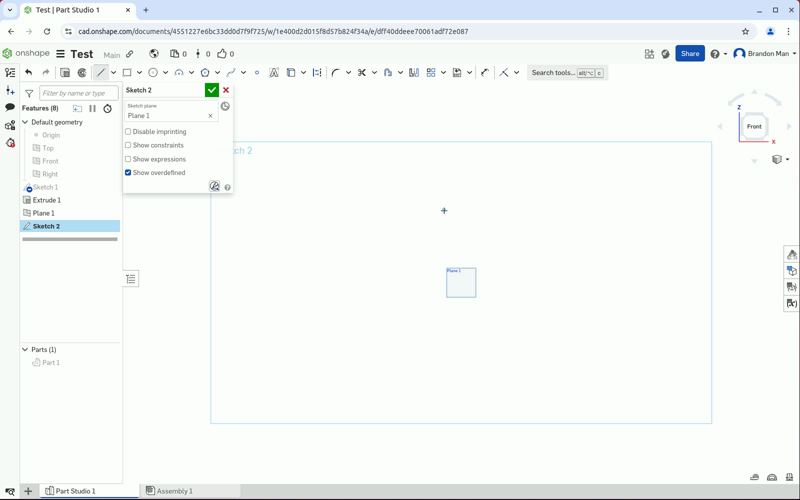
mouse_move(474, 210)
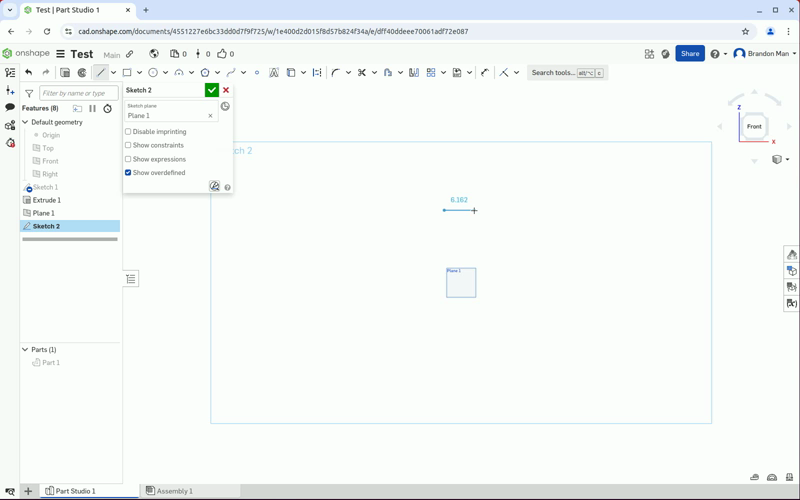
mouse_move(453, 210)
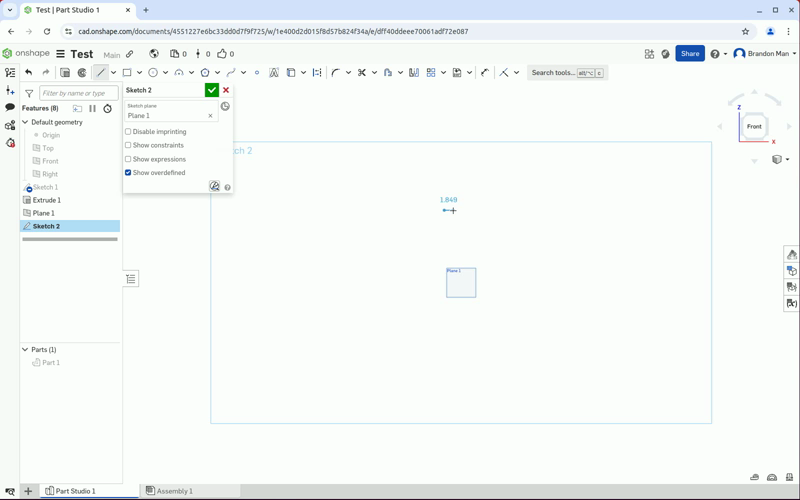
click(453, 210)
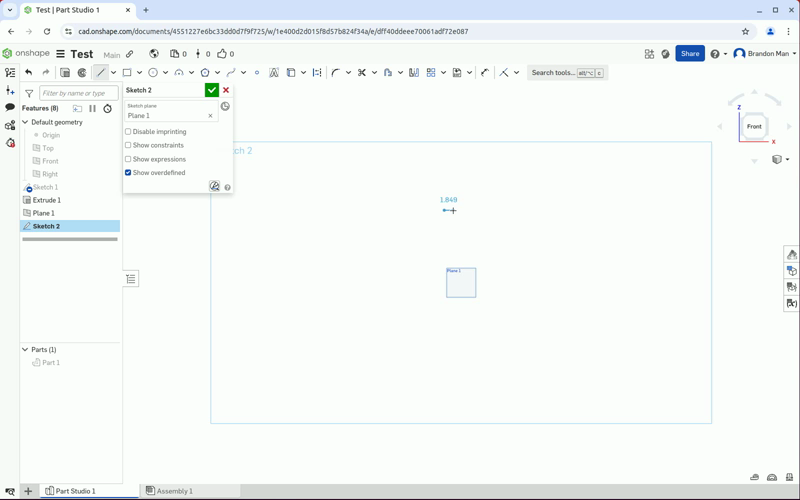
key_up(shift)
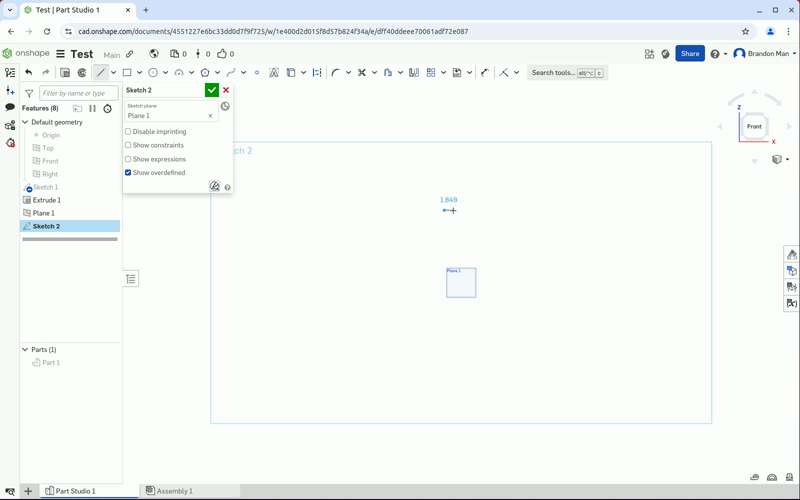
key_down(shift)
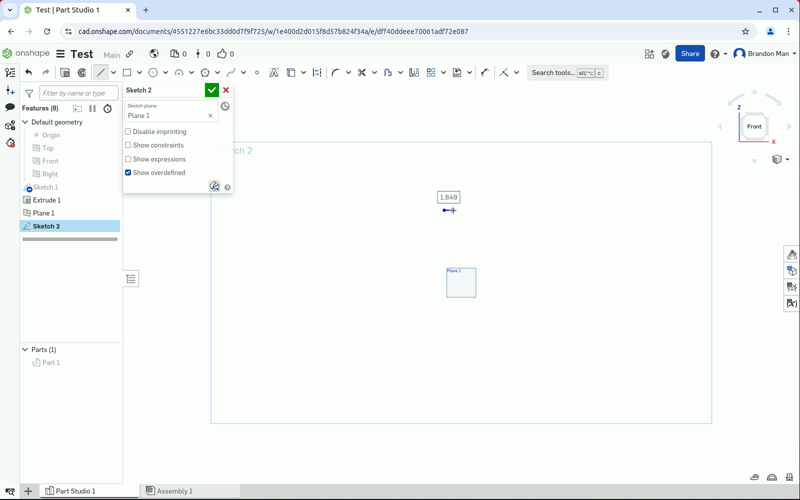
mouse_move(483, 210)
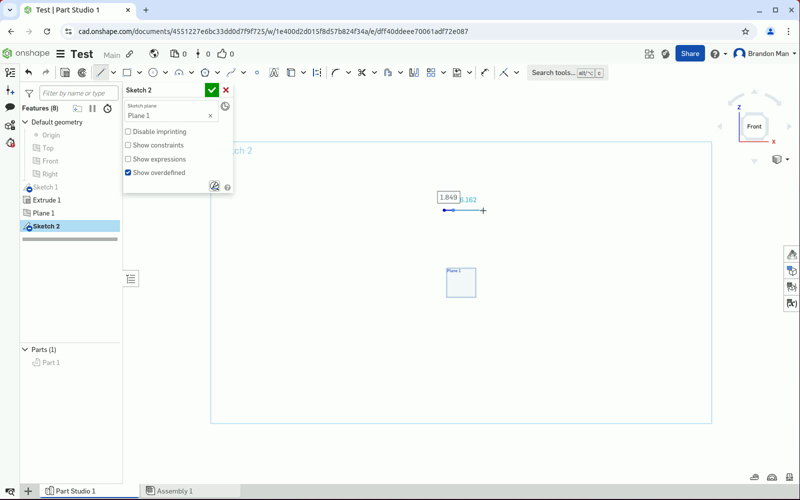
mouse_move(453, 192)
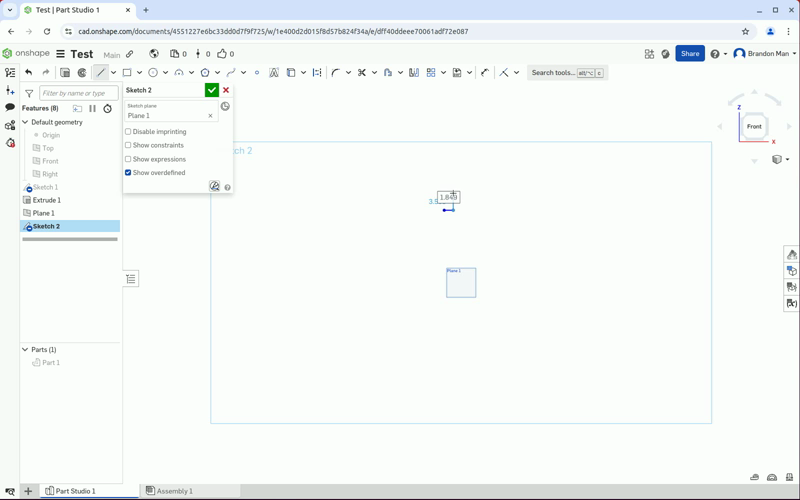
click(453, 192)
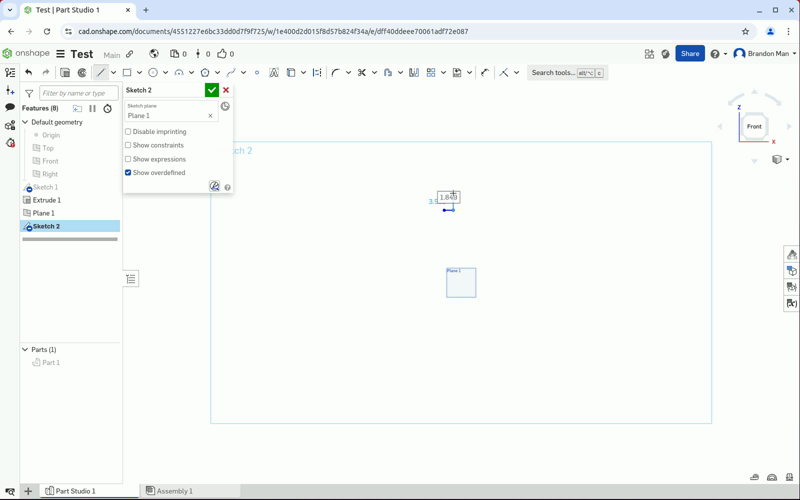
key_up(shift)
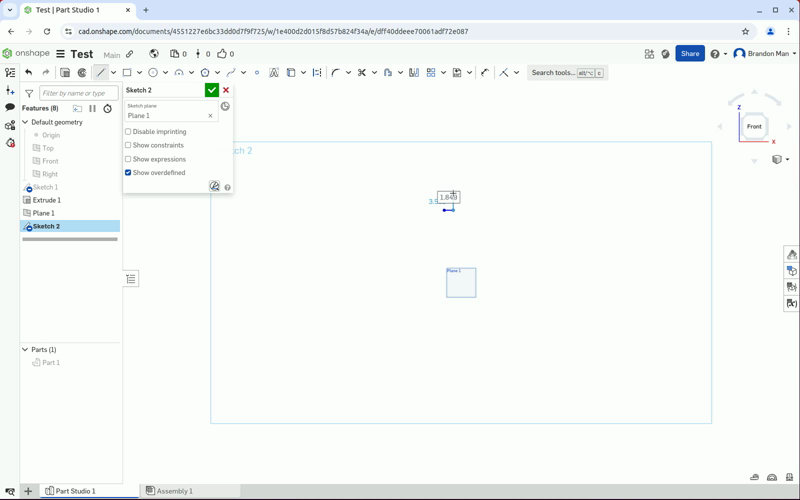
key_down(shift)
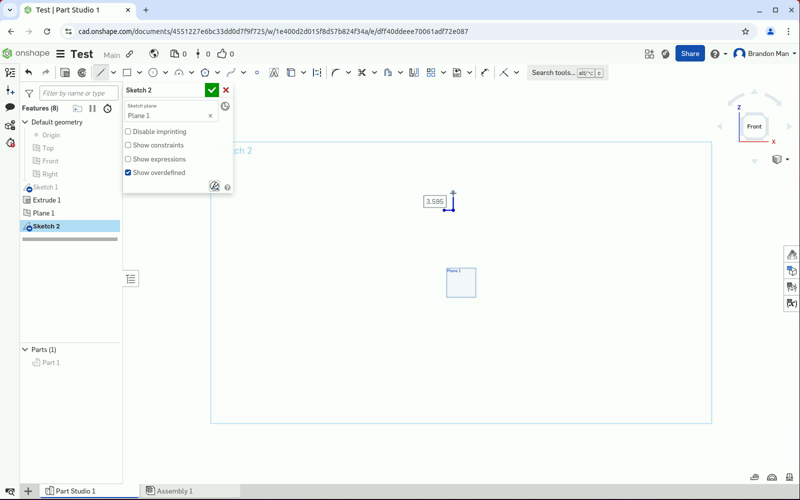
mouse_move(483, 192)
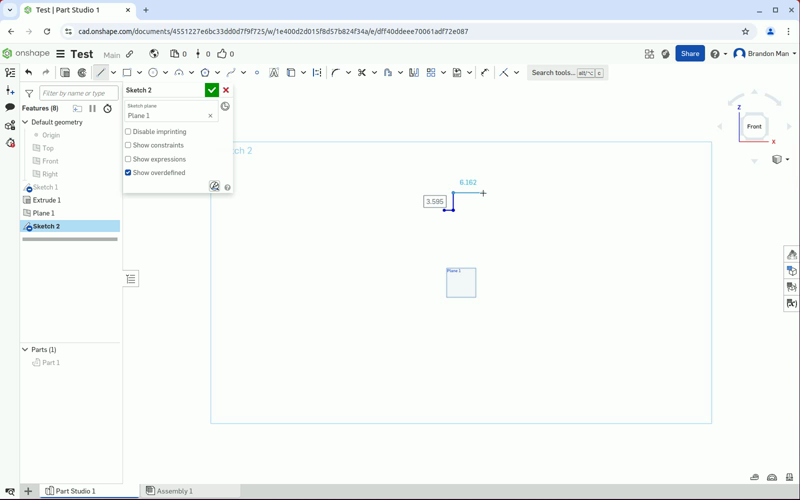
mouse_move(444, 192)
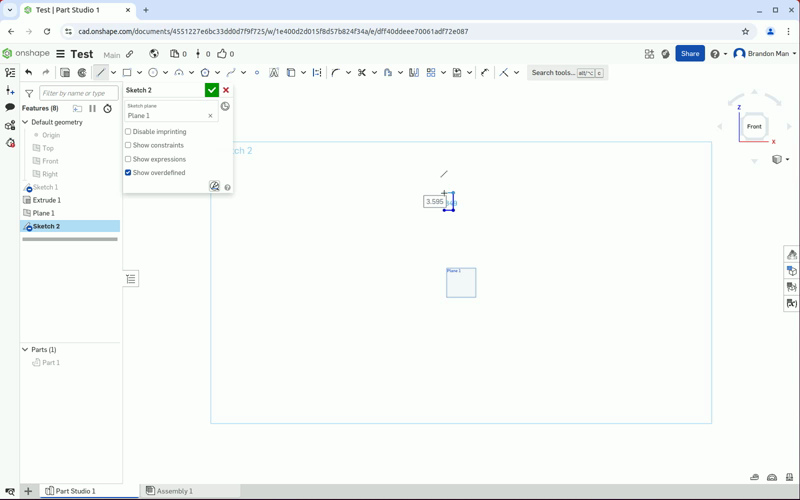
click(444, 192)
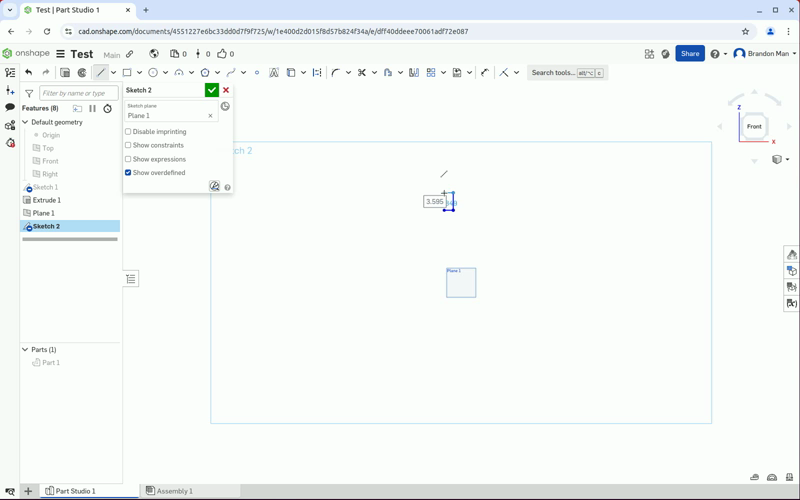
key_up(shift)
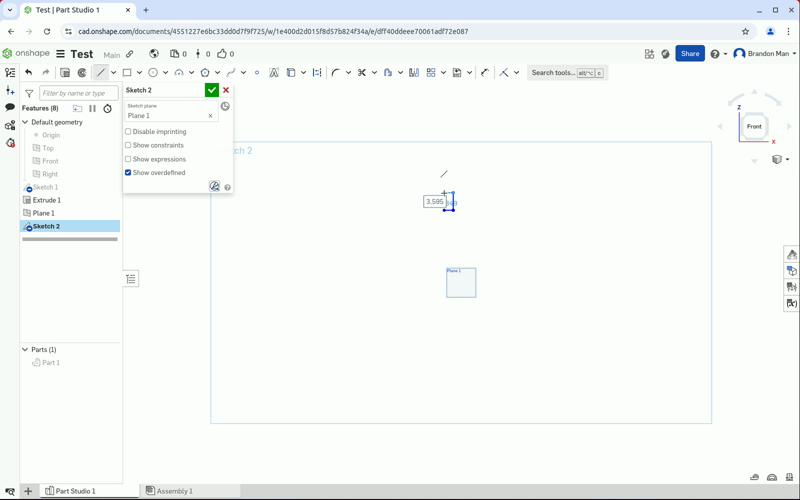
mouse_move(474, 192)
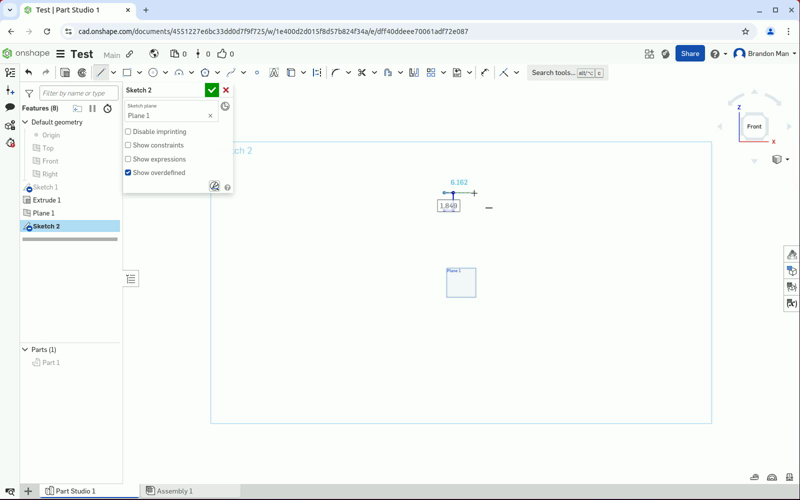
key_down(shift)
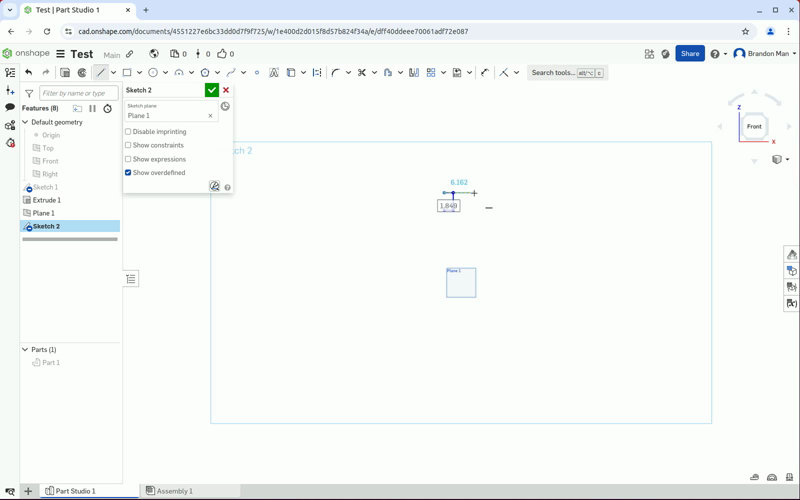
mouse_move(444, 210)
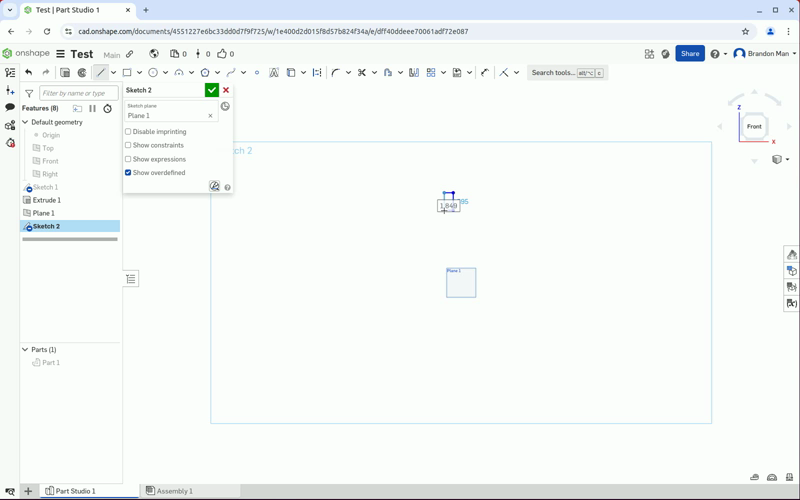
key_up(shift)
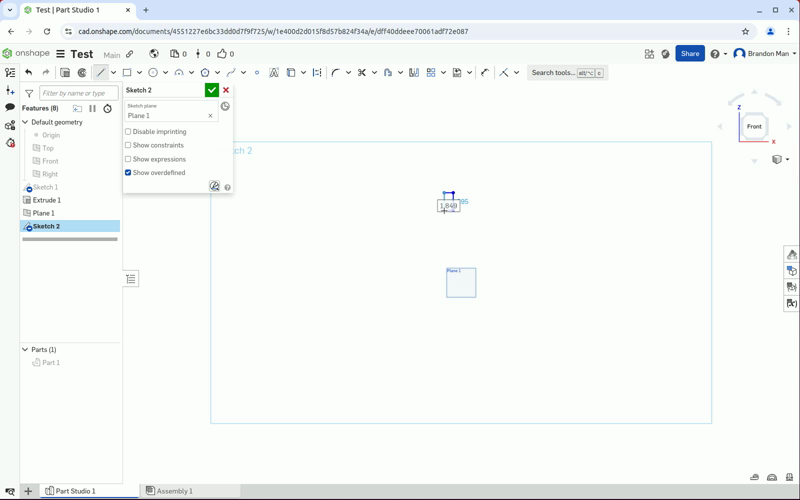
click(444, 210)
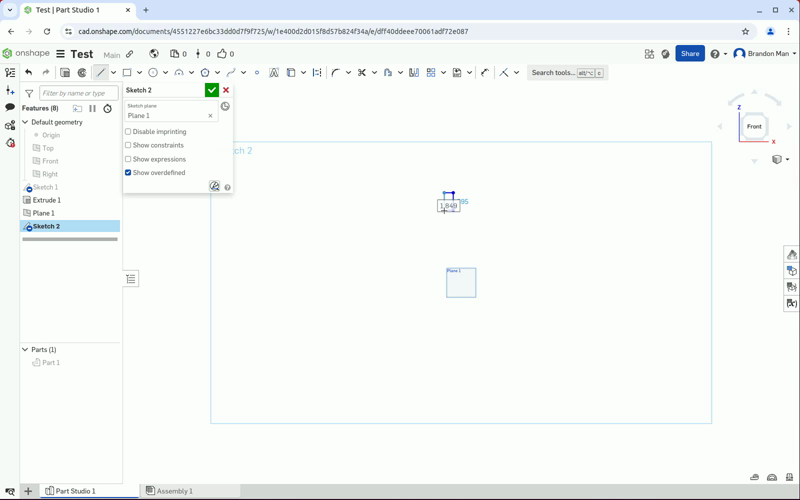
key(esc)
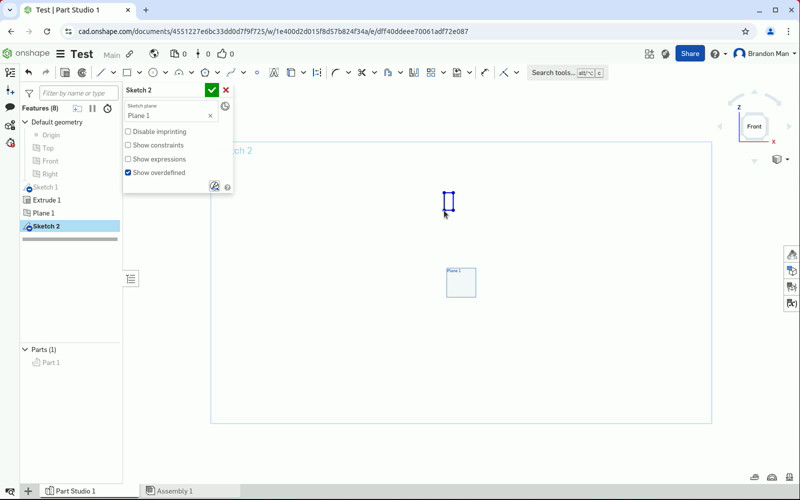
mouse_move(447, 202)
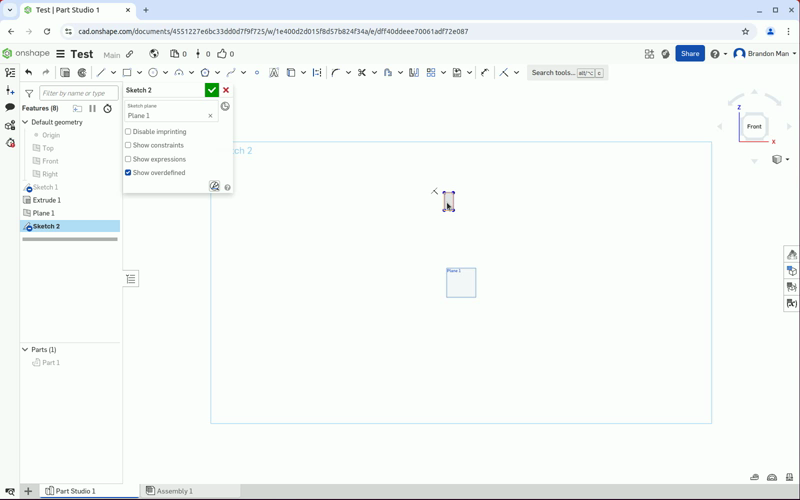
scroll(6)
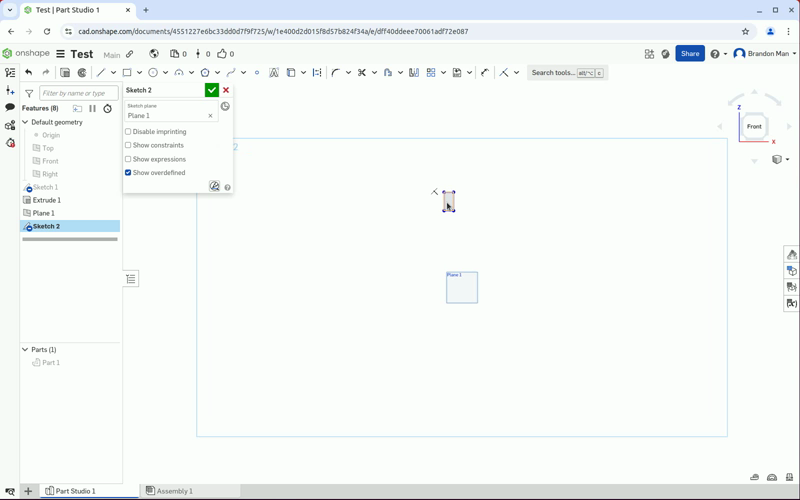
scroll(6)
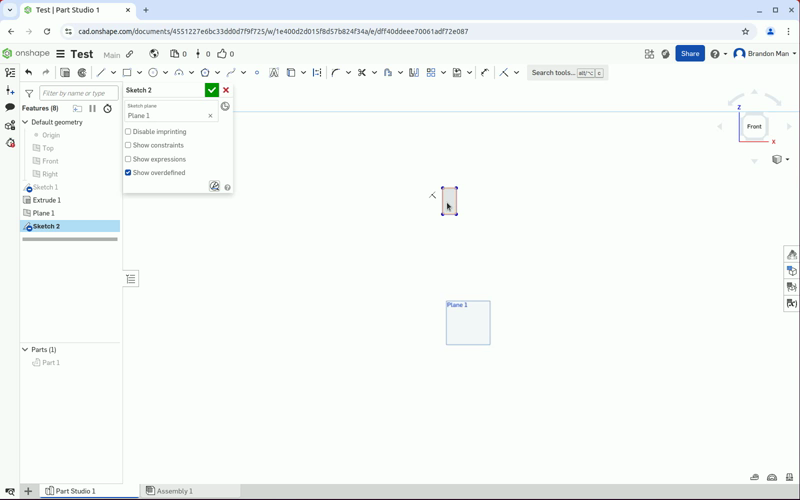
scroll(6)
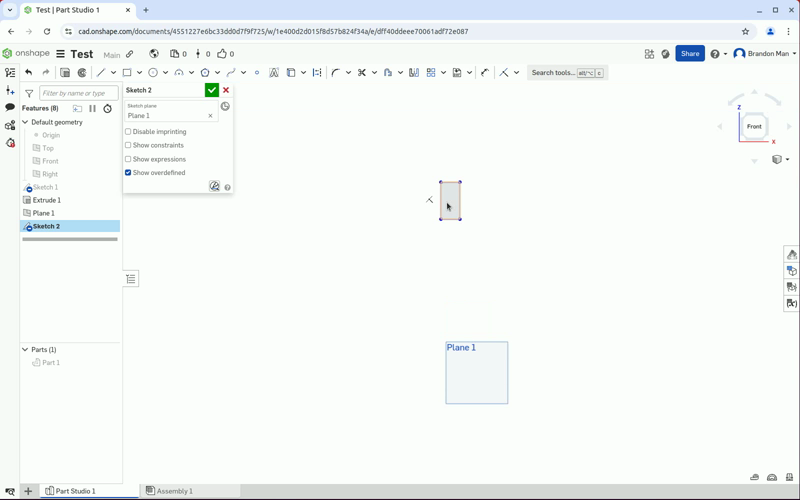
scroll(6)
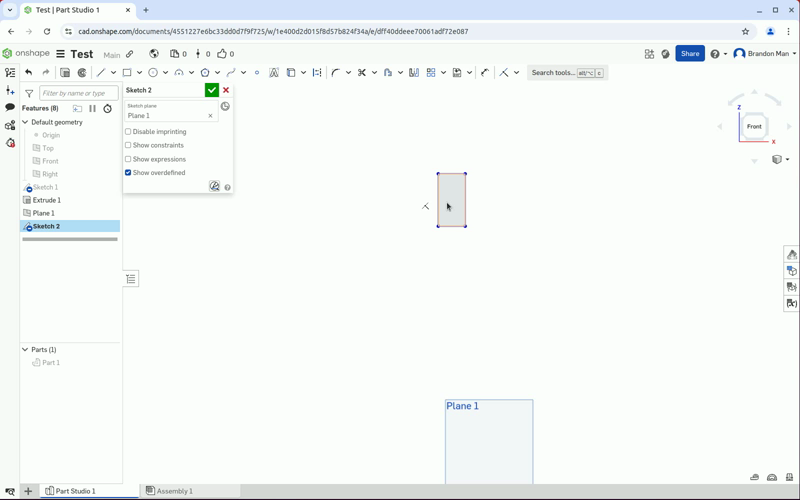
scroll(6)
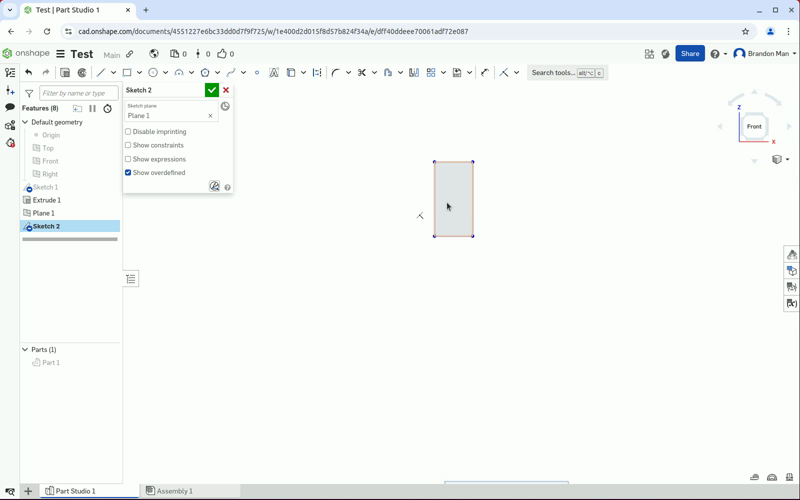
scroll(6)
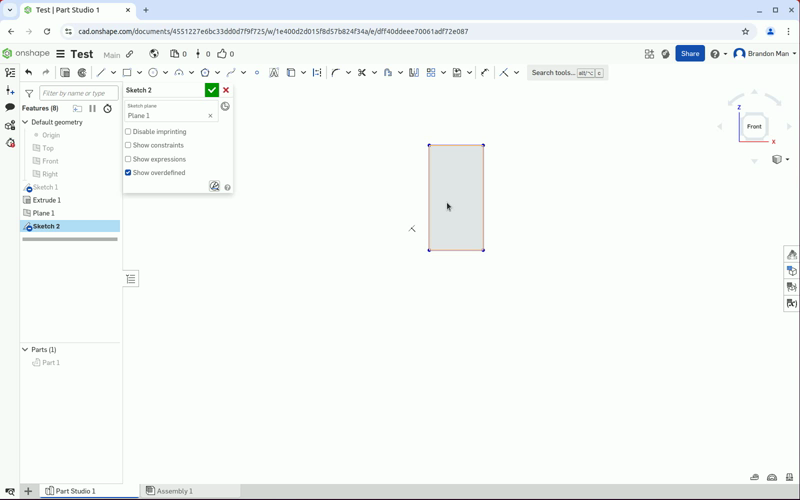
scroll(6)
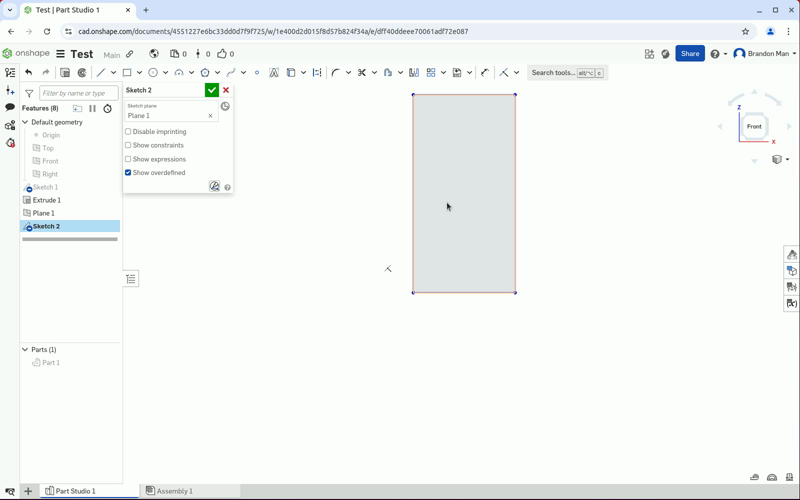
click(447, 202)
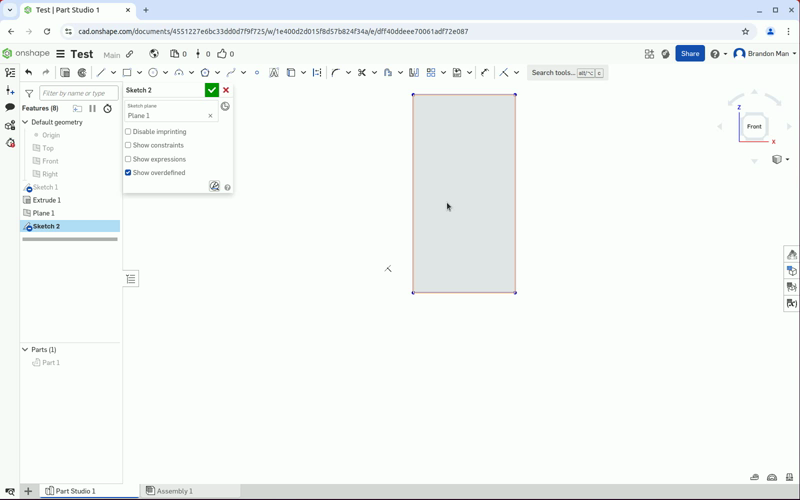
scroll(-6)
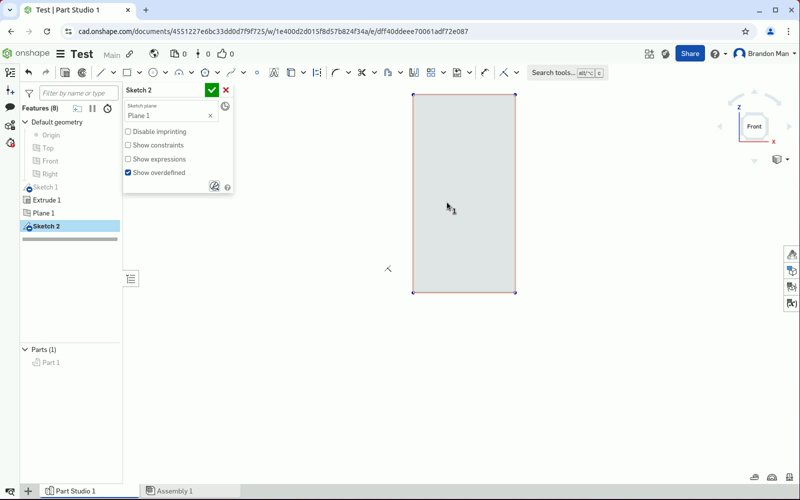
scroll(-6)
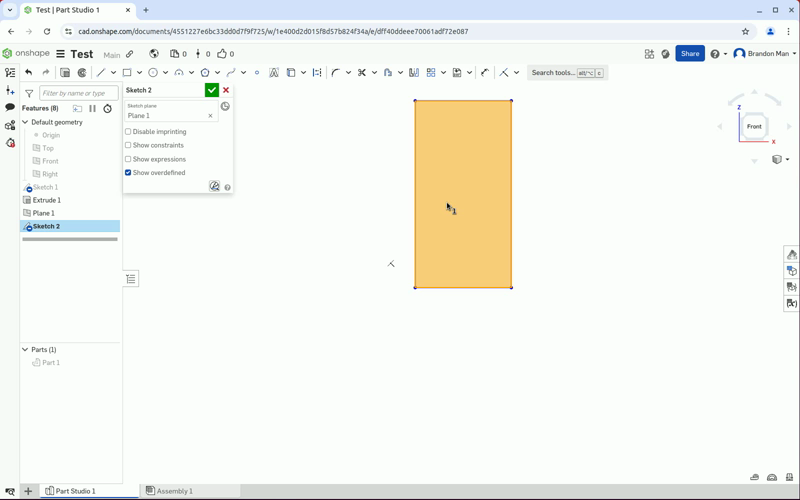
scroll(-6)
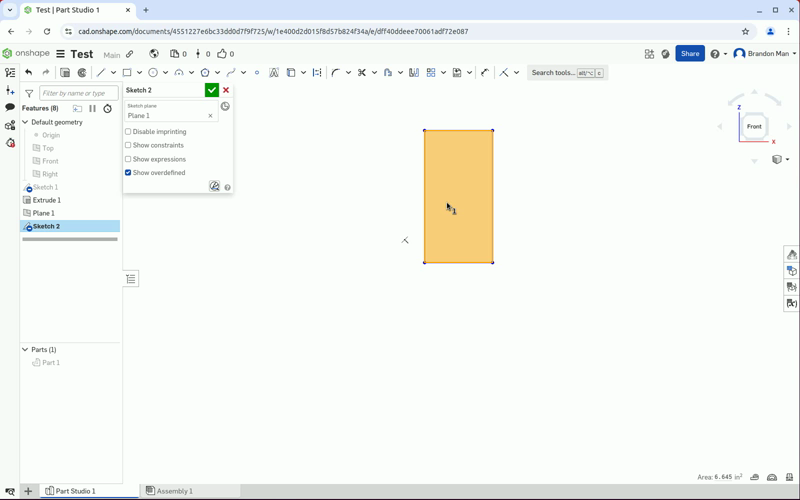
scroll(-6)
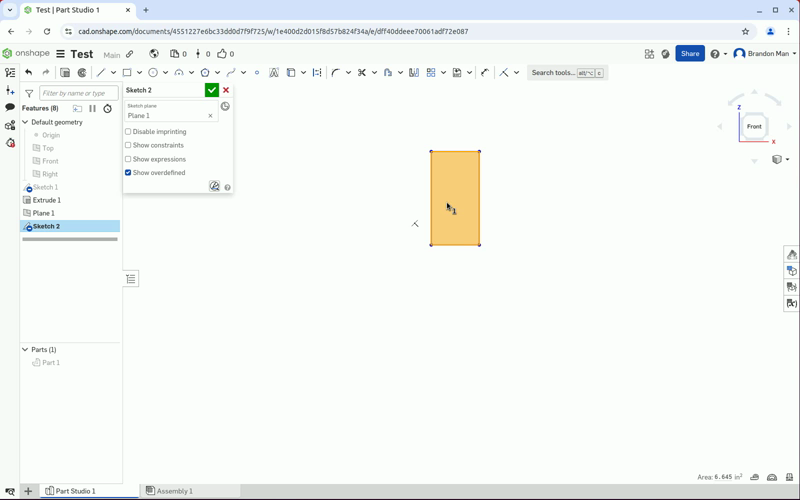
scroll(-6)
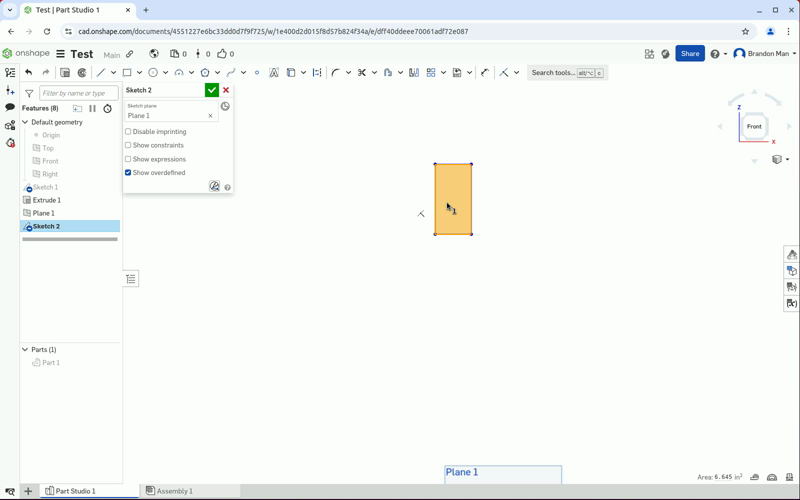
scroll(-6)
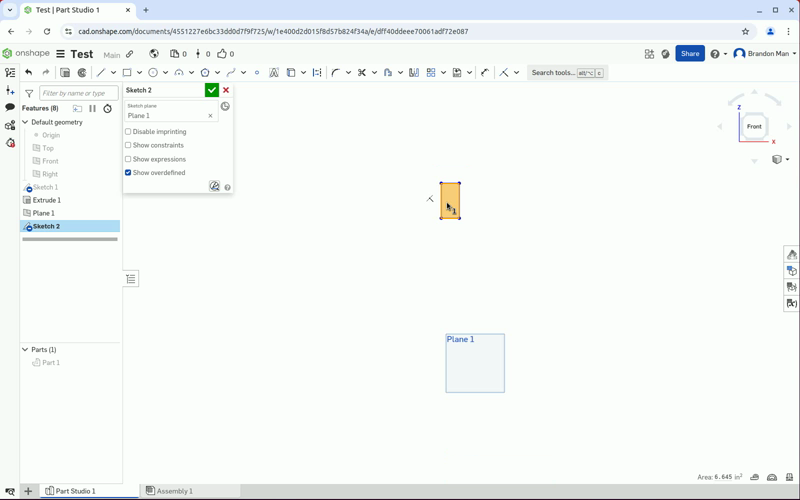
scroll(-6)
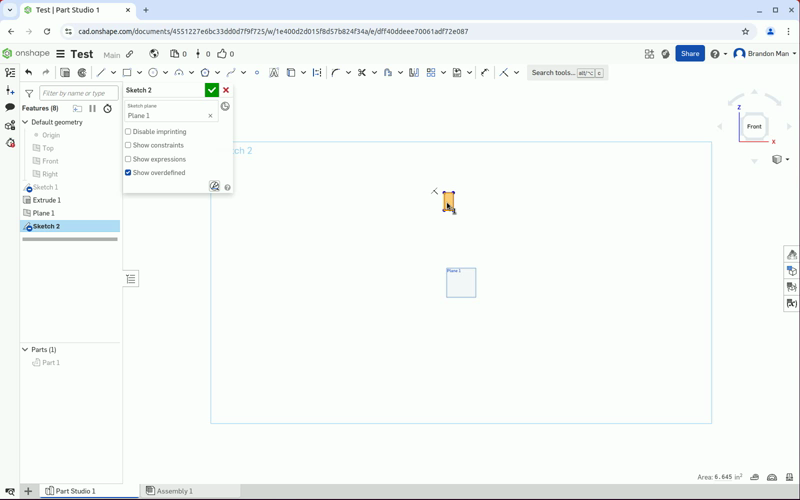
mouse_move(73, 352)
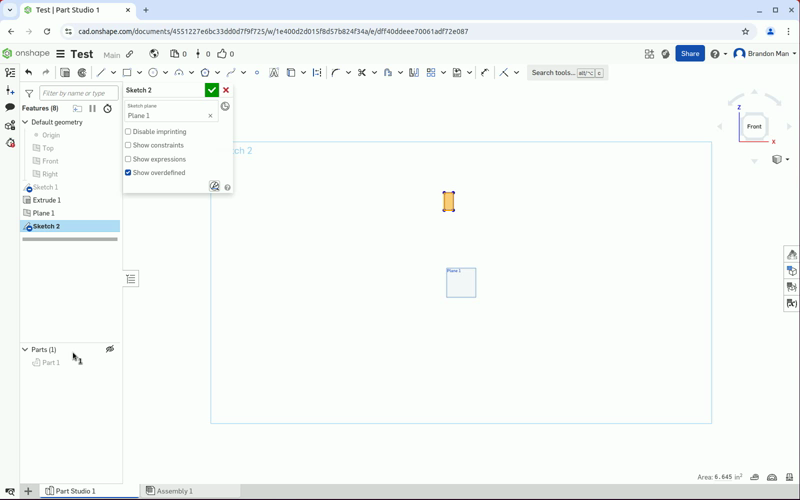
key(shift+y)
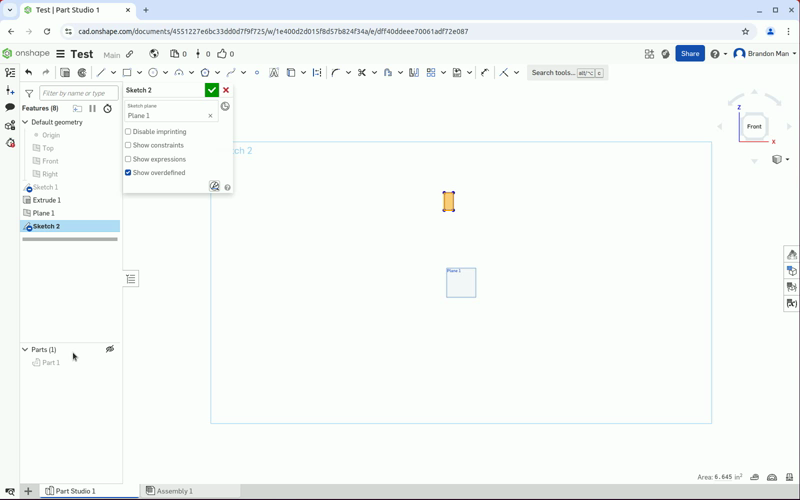
key(shift+e)
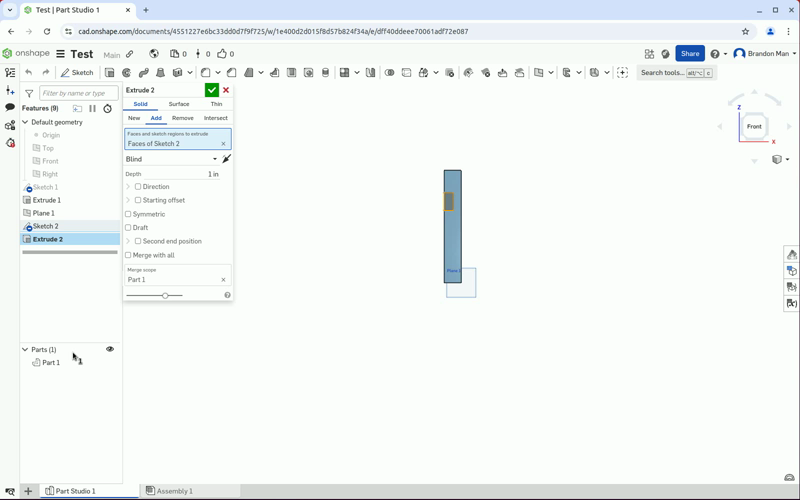
mouse_move(143, 106)
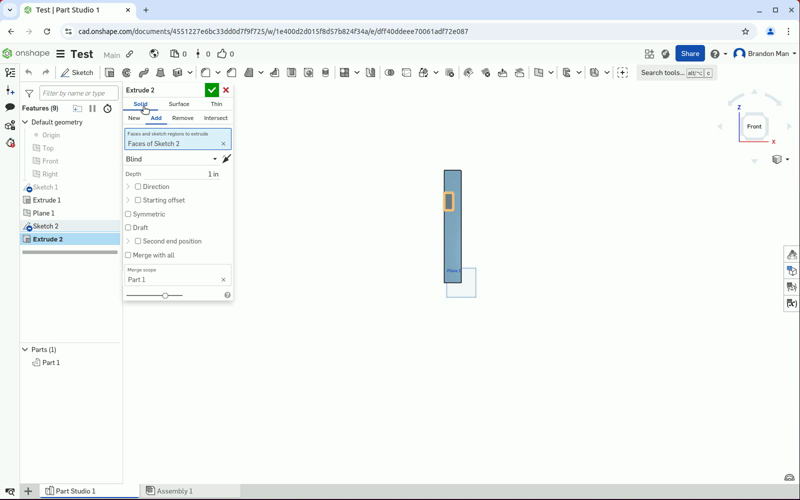
click(143, 106)
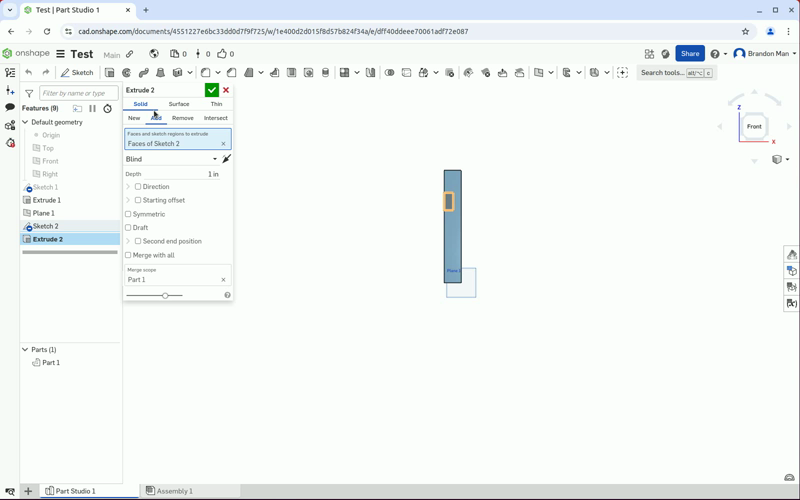
mouse_move(186, 120)
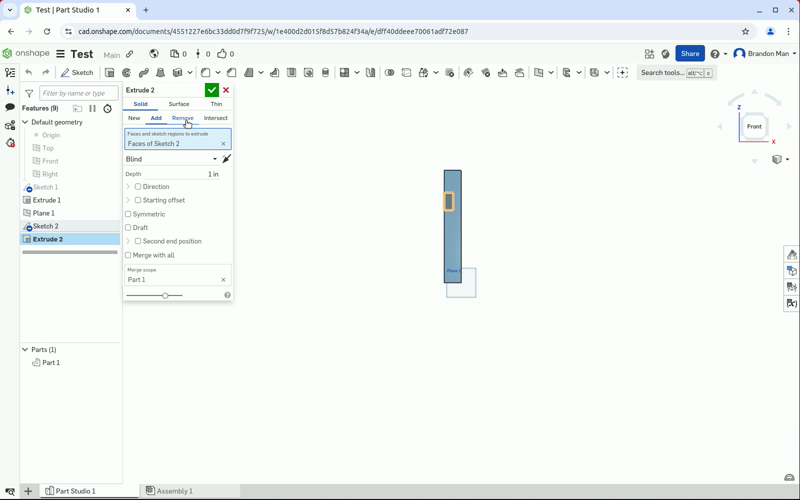
click(186, 120)
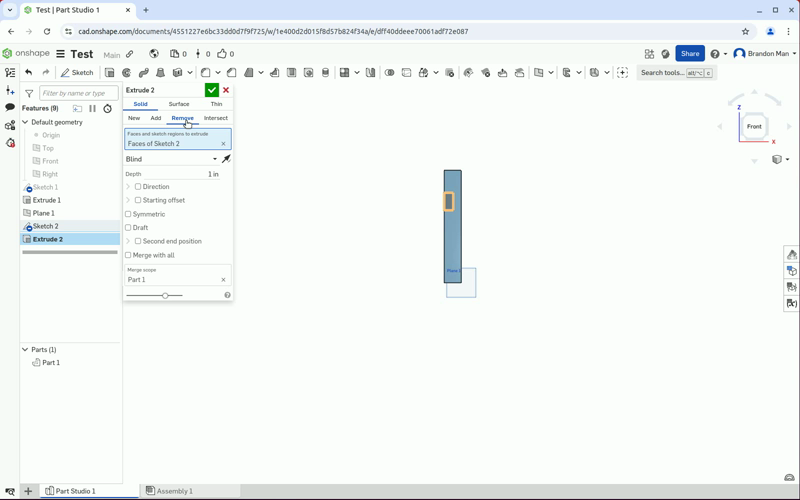
key(tab, 4)
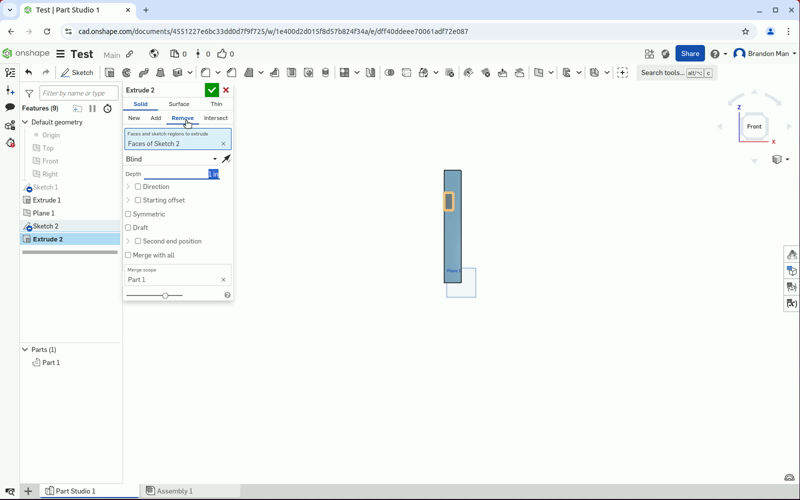
text(13.961)
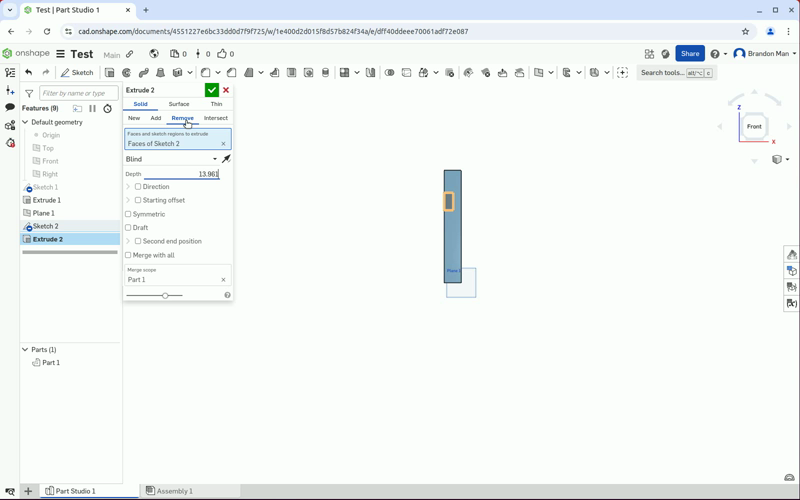
key(tab, 6)
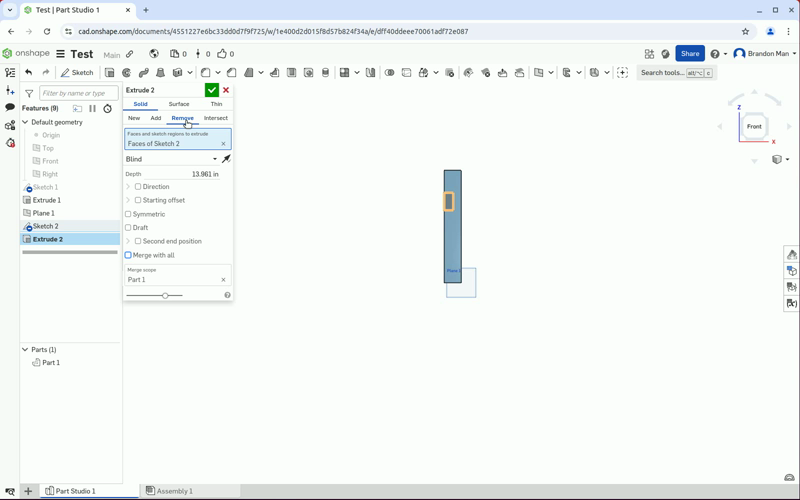
key(space)
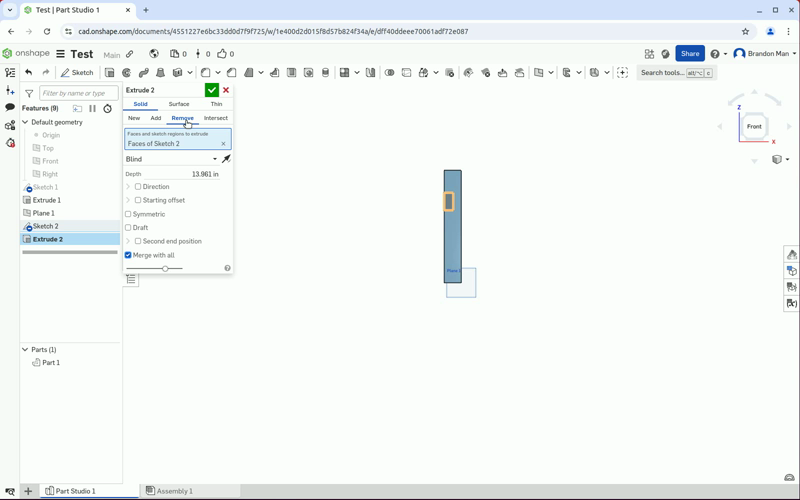
key(enter)
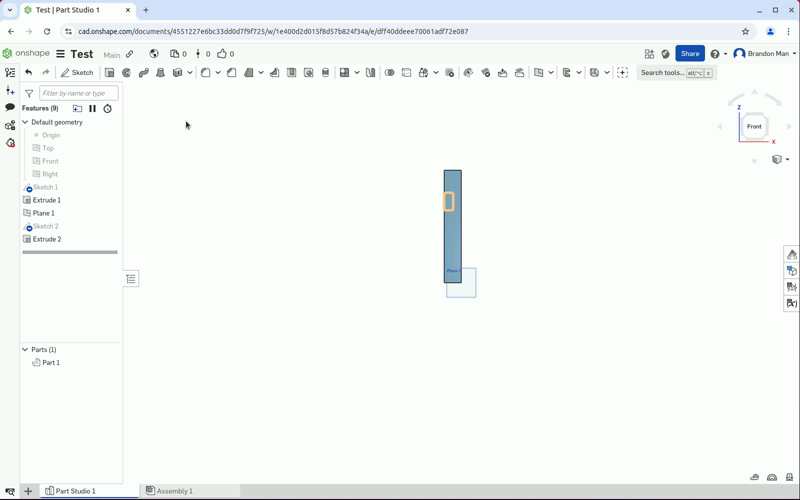
key(shift+h)
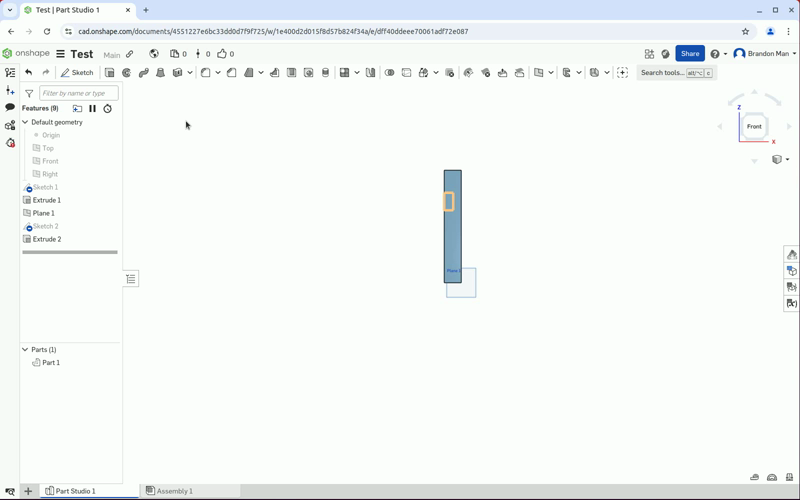
key(shift+h)
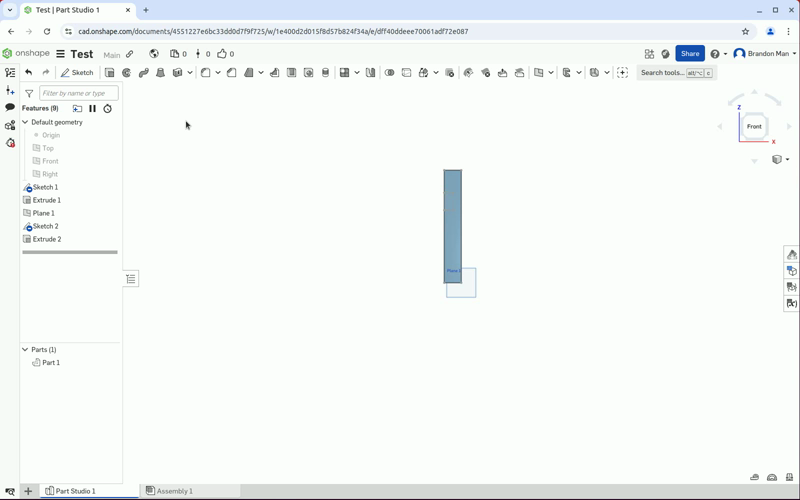
key(shift+7)
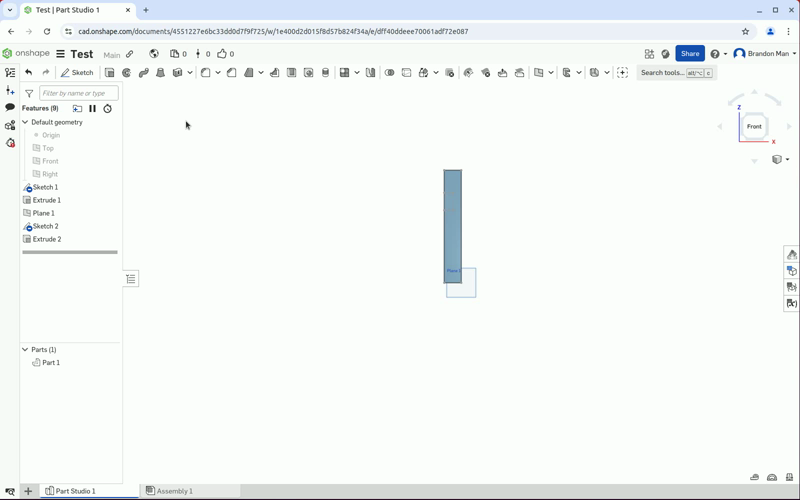
key(left, 2)
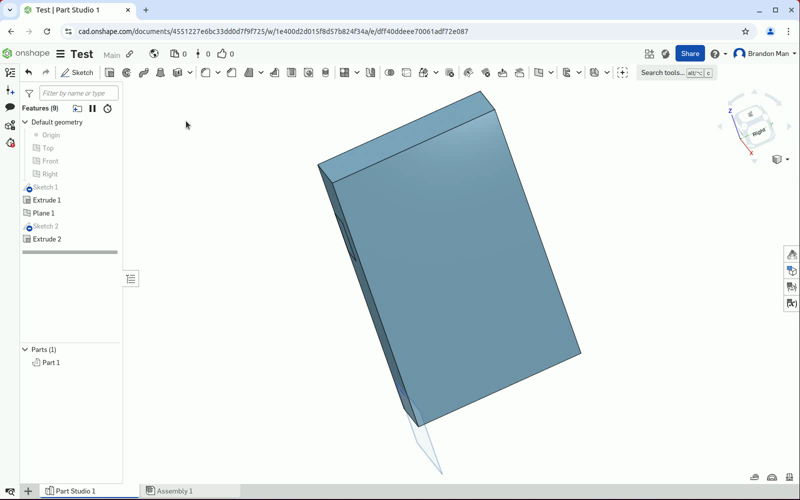
key(down, 2)
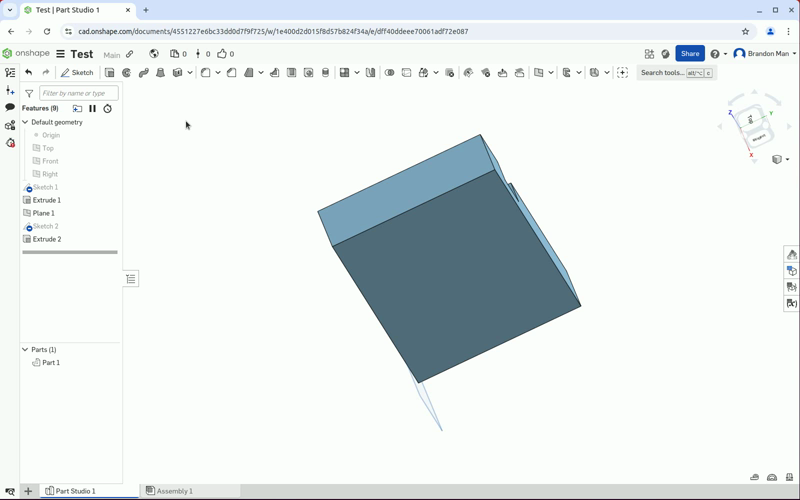
key(up, 2)
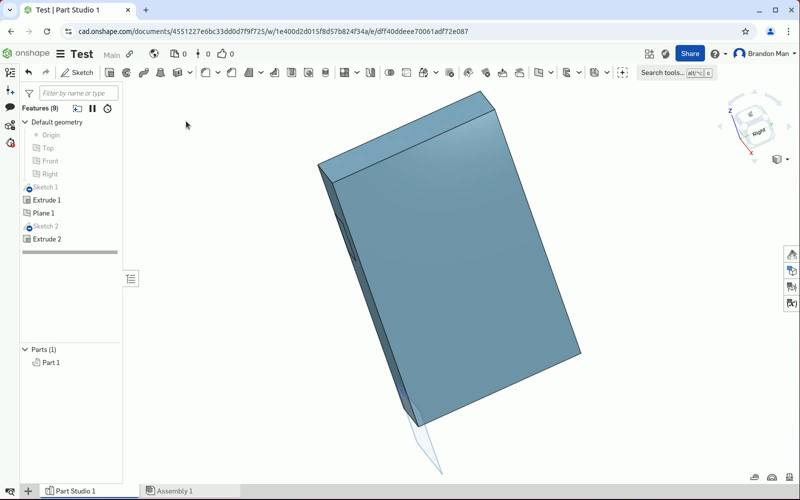
key(right, 2)
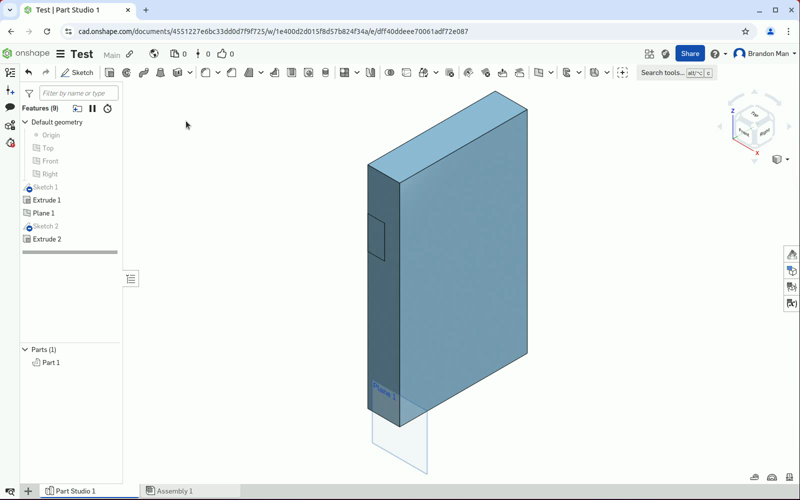
mouse_move(73, 189)
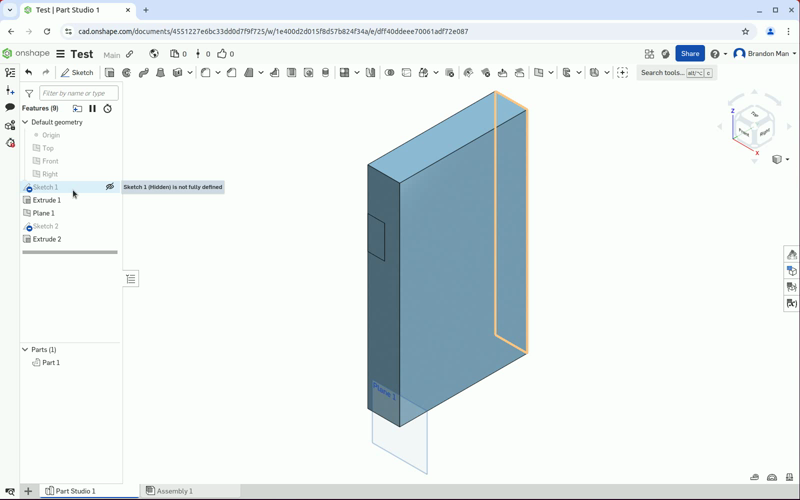
click(73, 189)